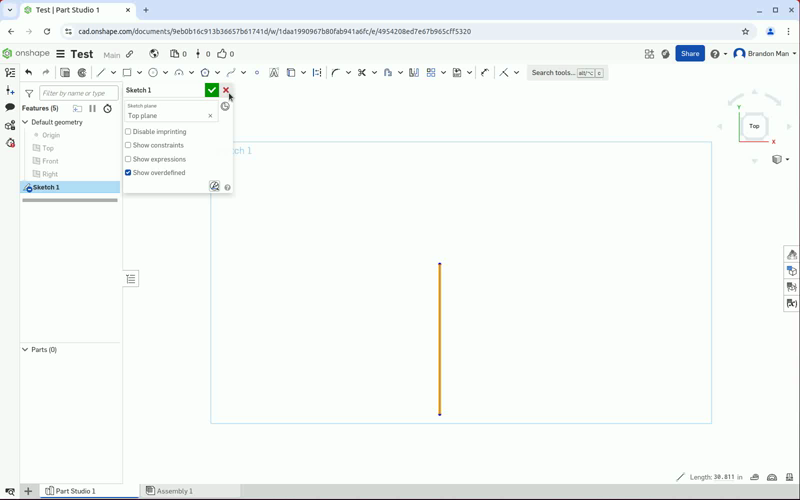
key(shift+h)
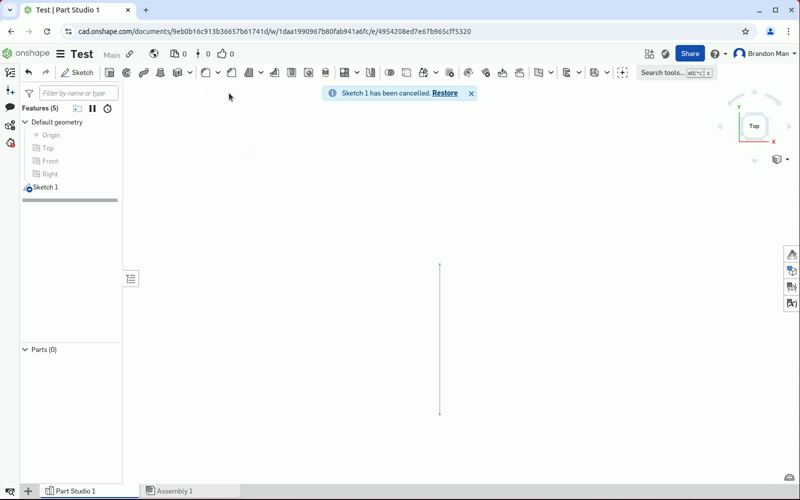
key(shift+s)
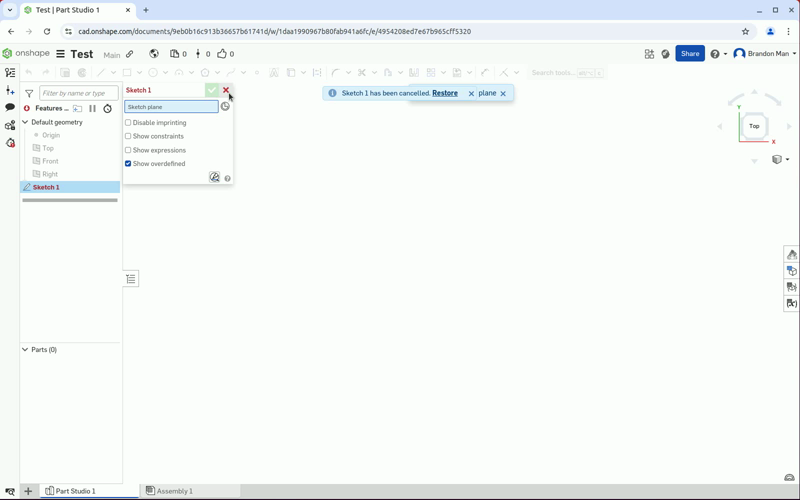
mouse_move(73, 150)
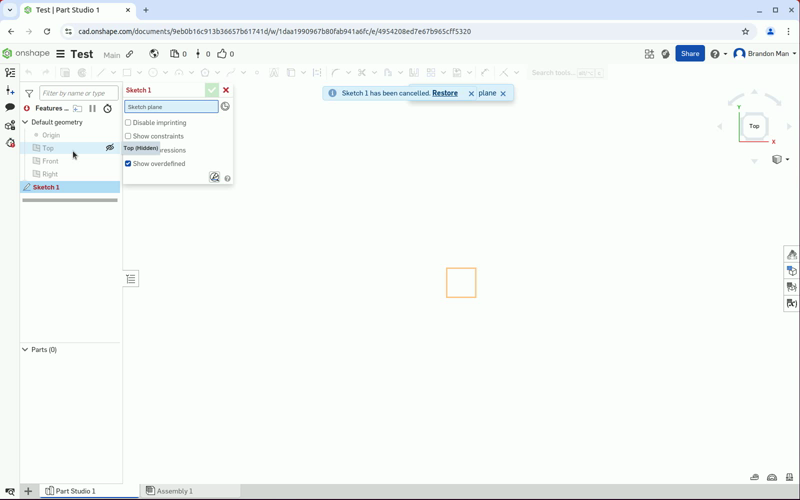
click(73, 150)
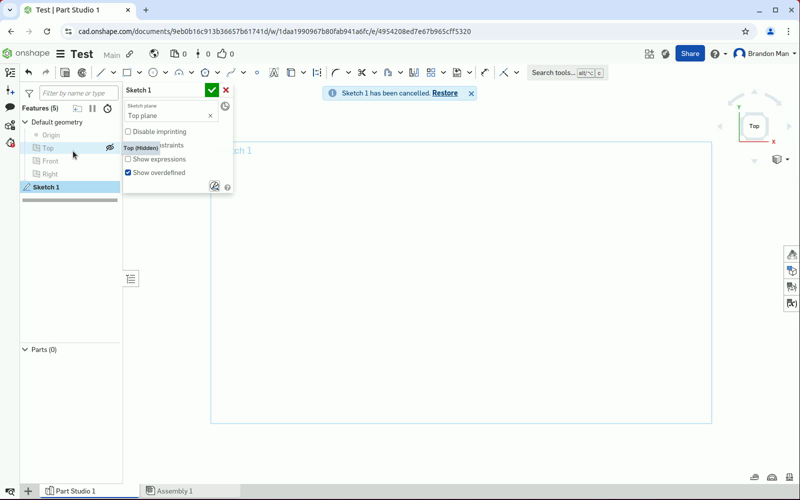
mouse_move(73, 352)
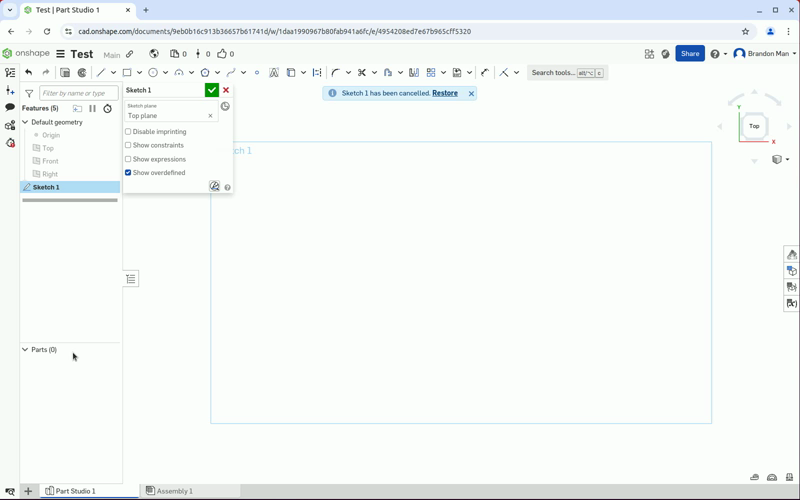
key(y)
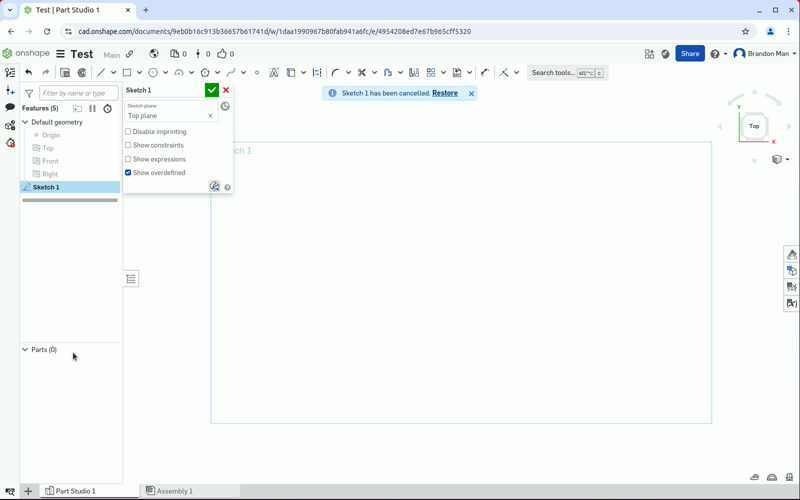
key(a)
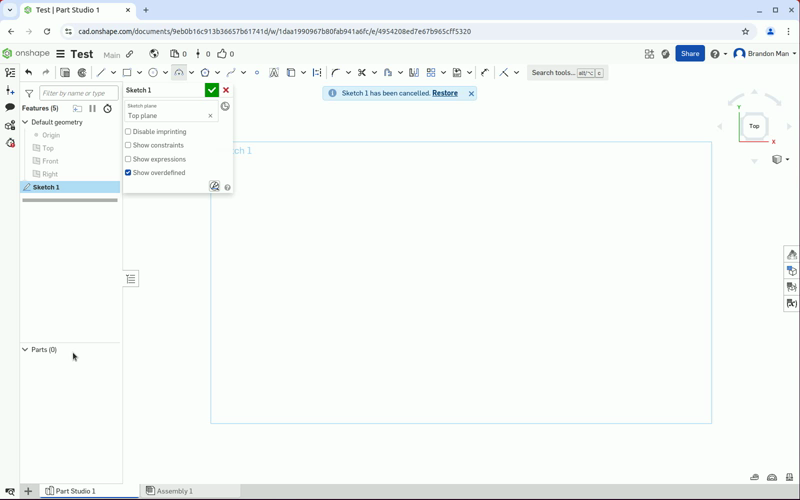
key_down(shift)
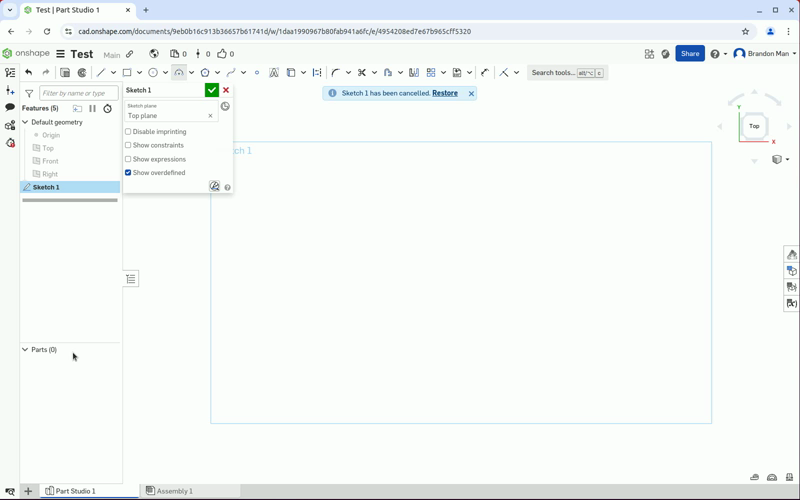
mouse_move(438, 375)
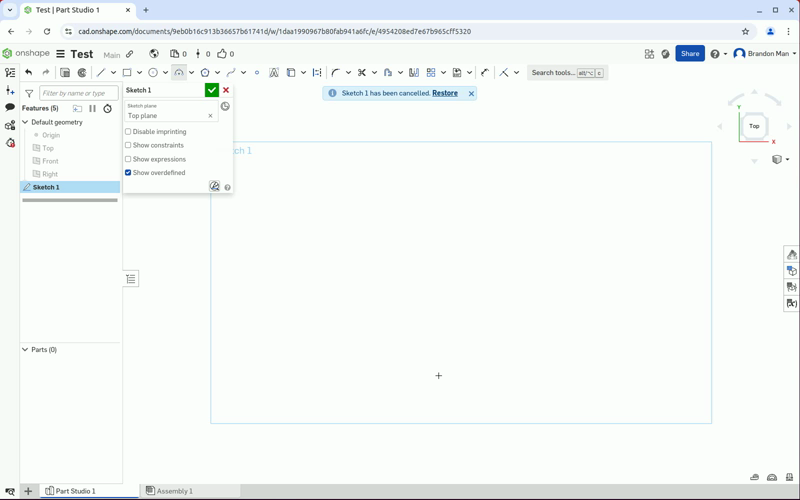
click(438, 375)
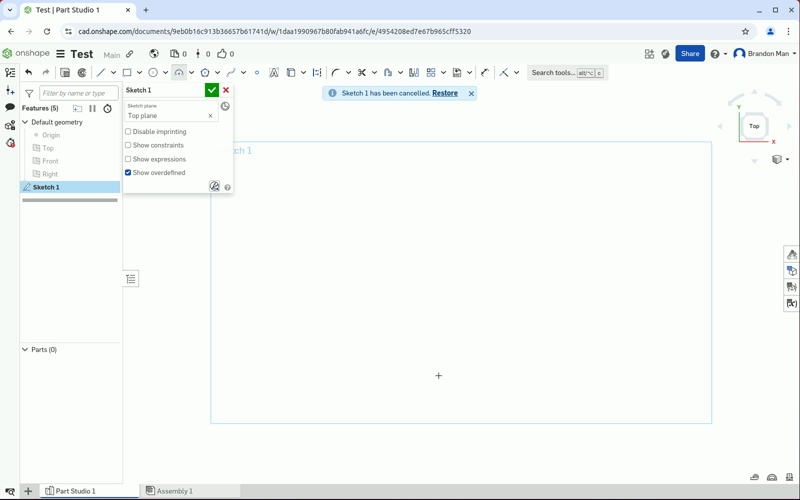
key_up(shift)
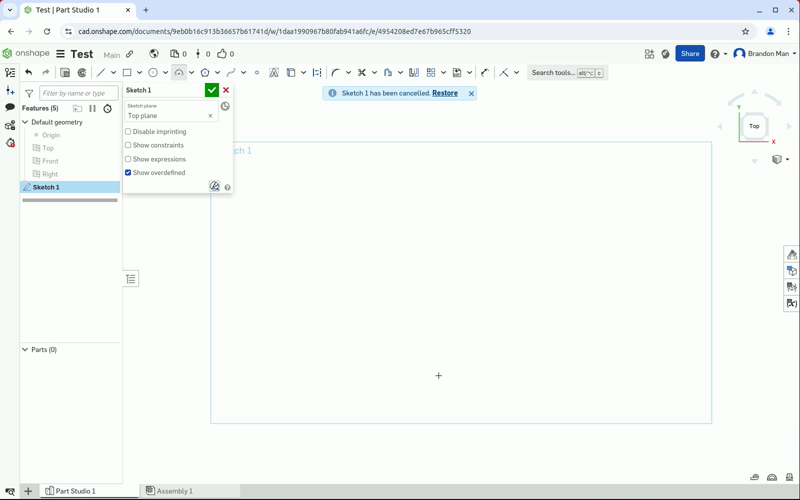
key_down(shift)
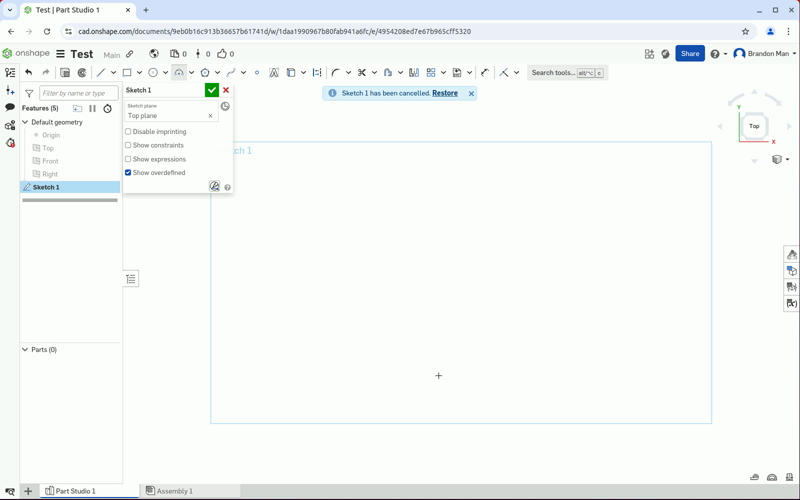
mouse_move(481, 375)
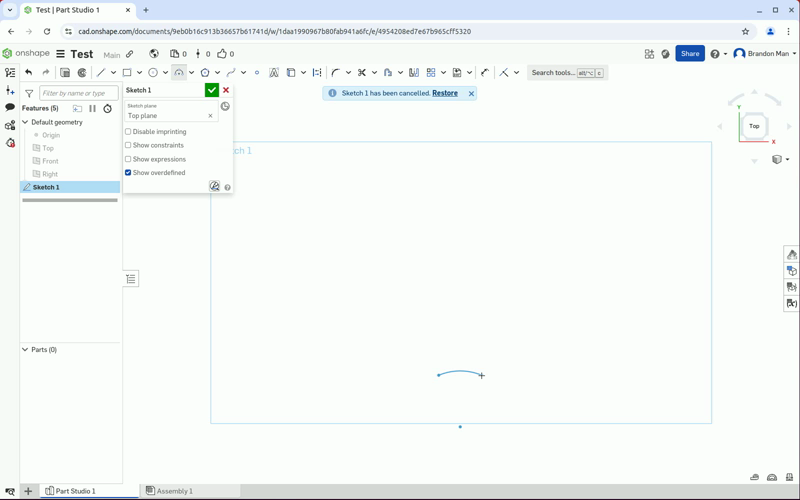
click(481, 375)
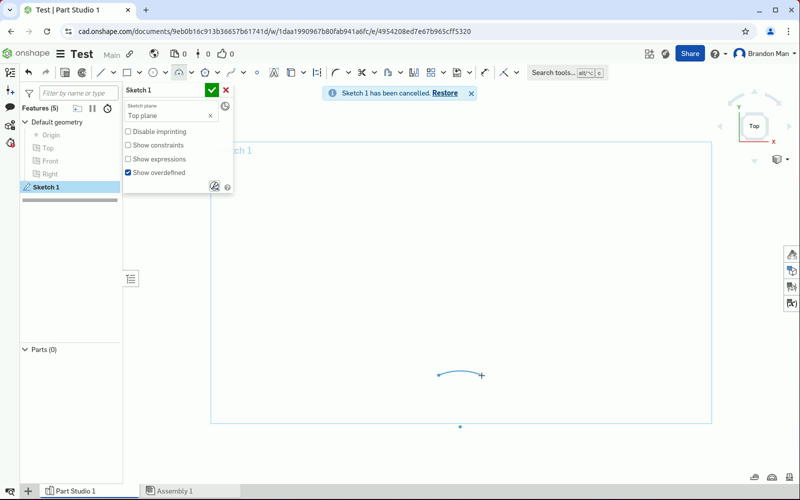
mouse_move(460, 192)
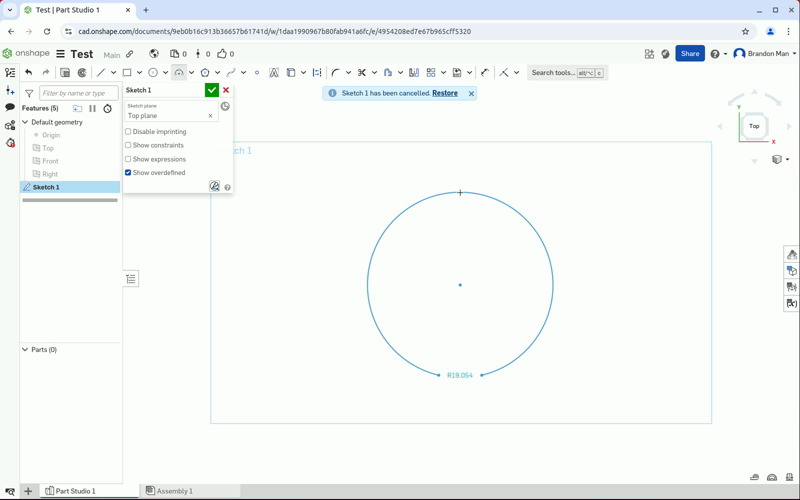
click(460, 192)
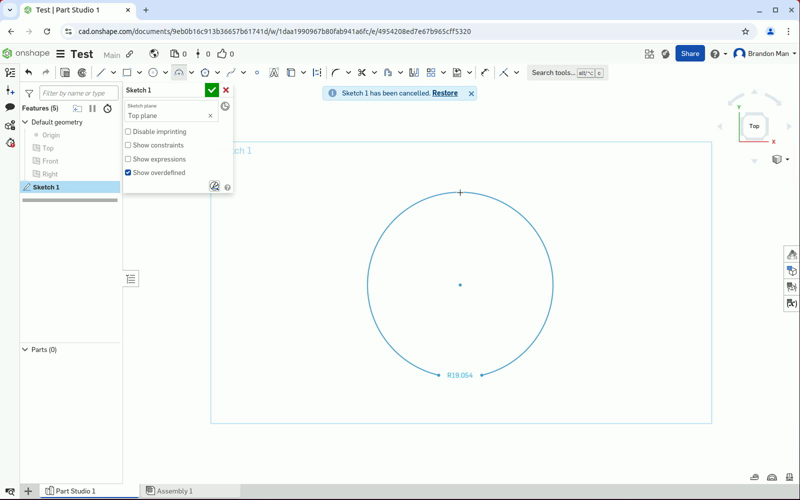
key_up(shift)
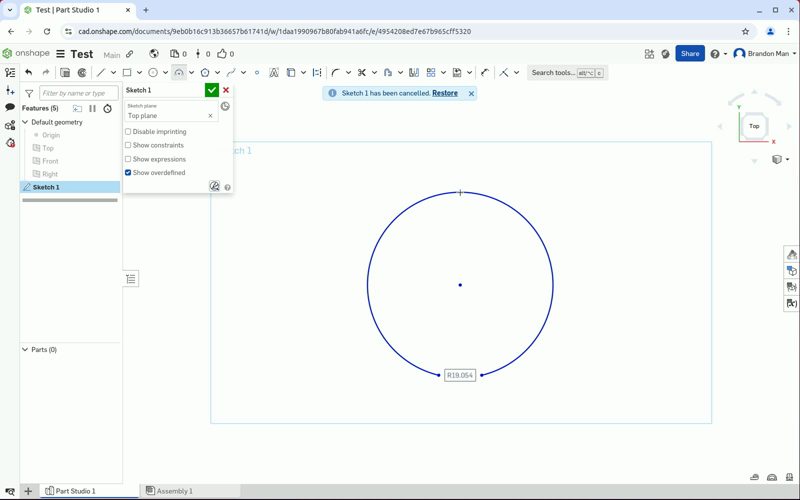
key(esc)
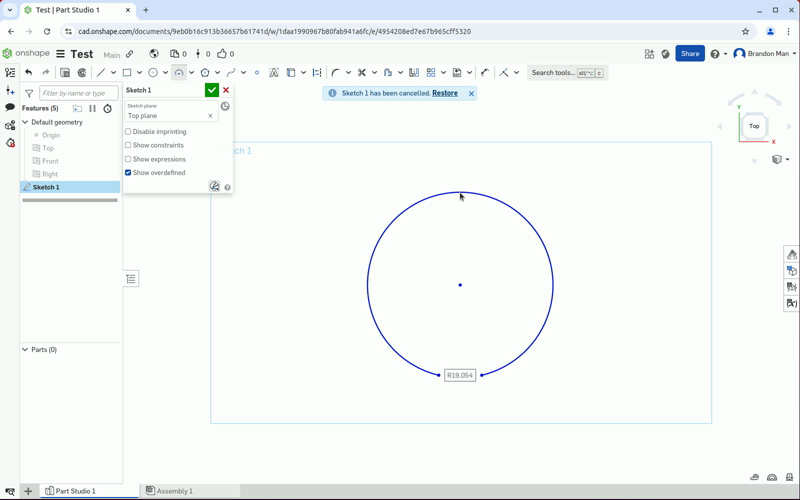
key(l)
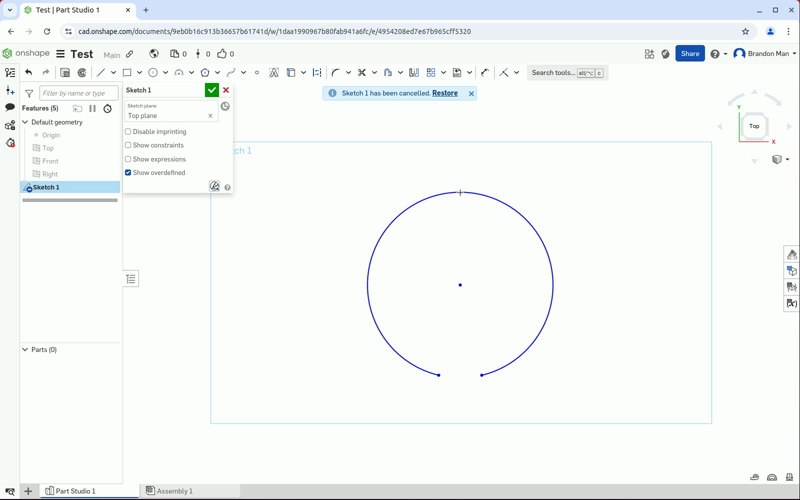
mouse_move(481, 375)
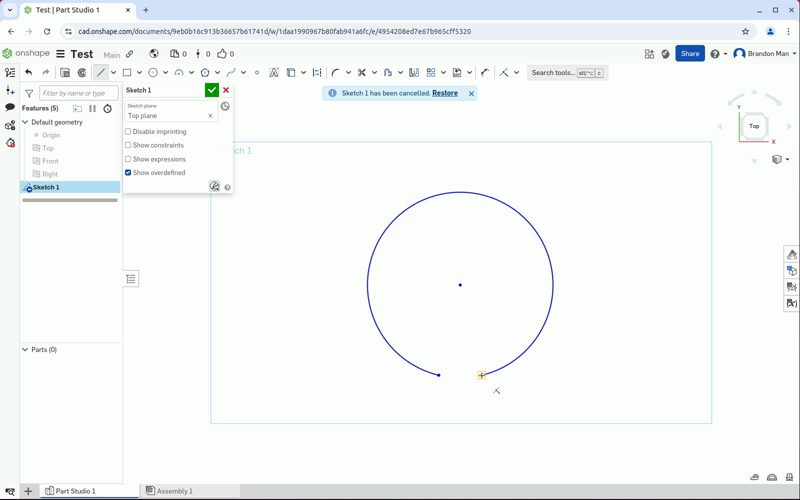
click(481, 375)
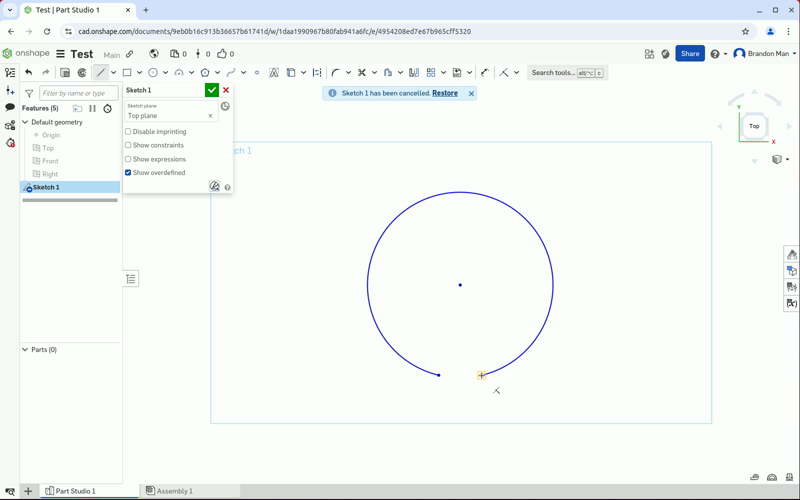
key_down(shift)
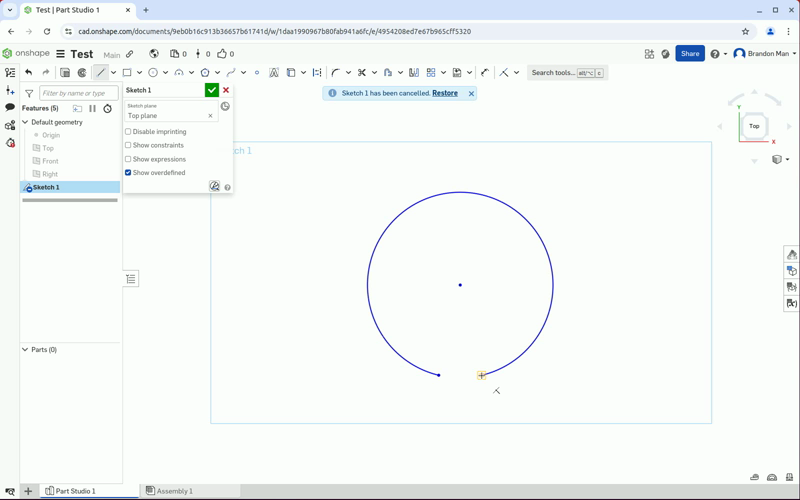
mouse_move(481, 303)
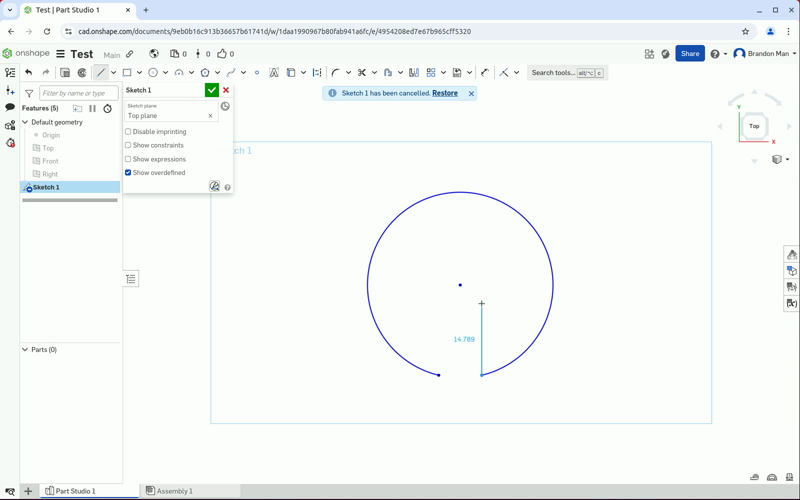
click(481, 303)
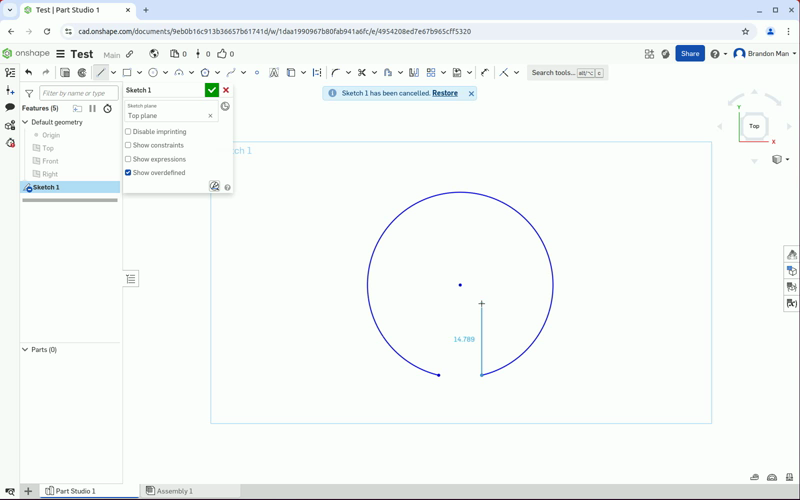
key_up(shift)
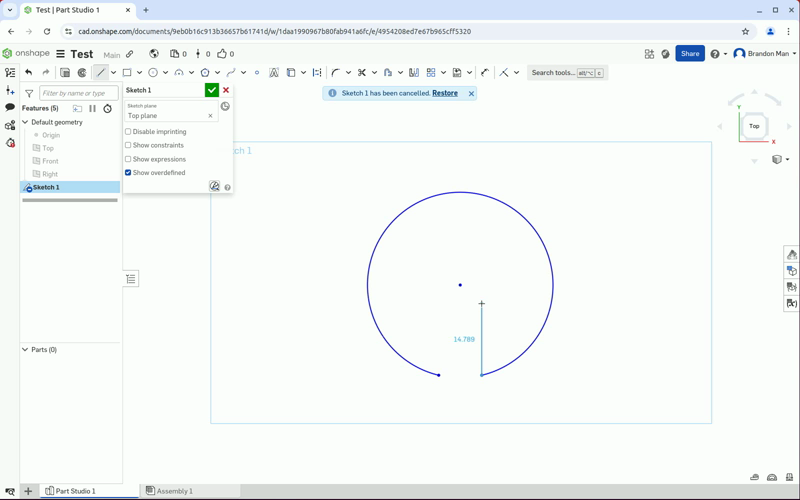
key(esc)
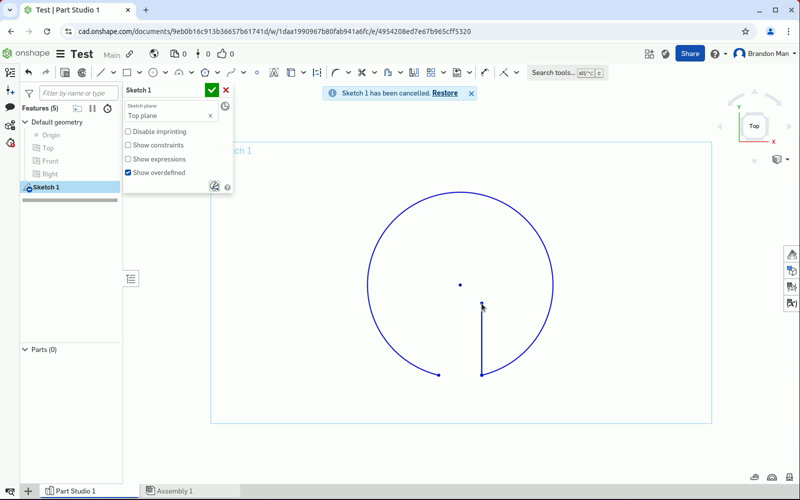
key(a)
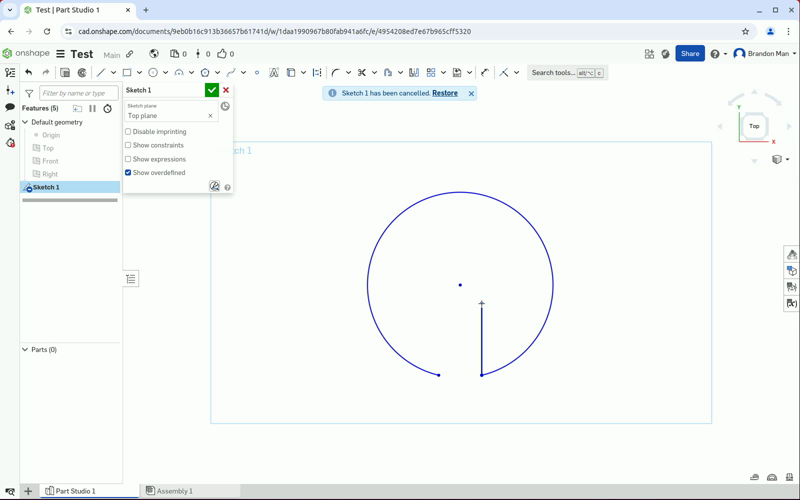
mouse_move(481, 303)
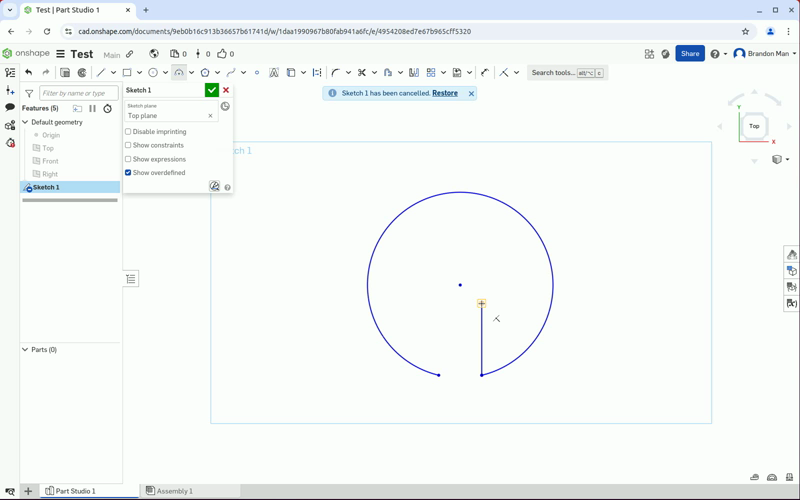
click(481, 303)
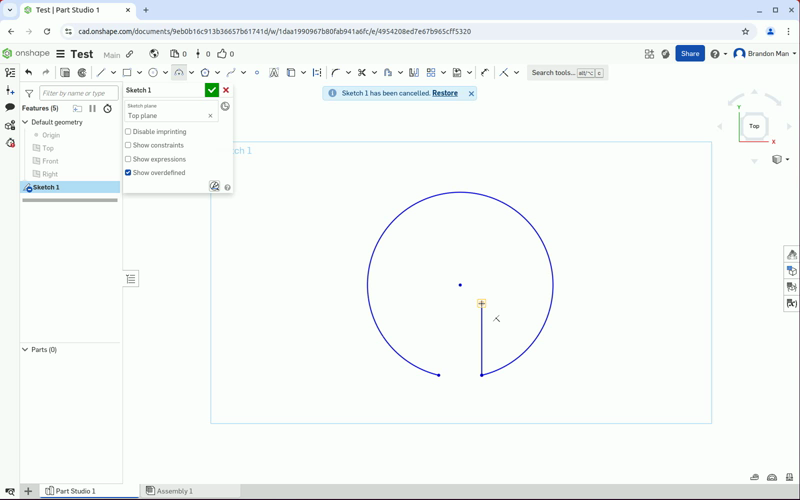
key_down(shift)
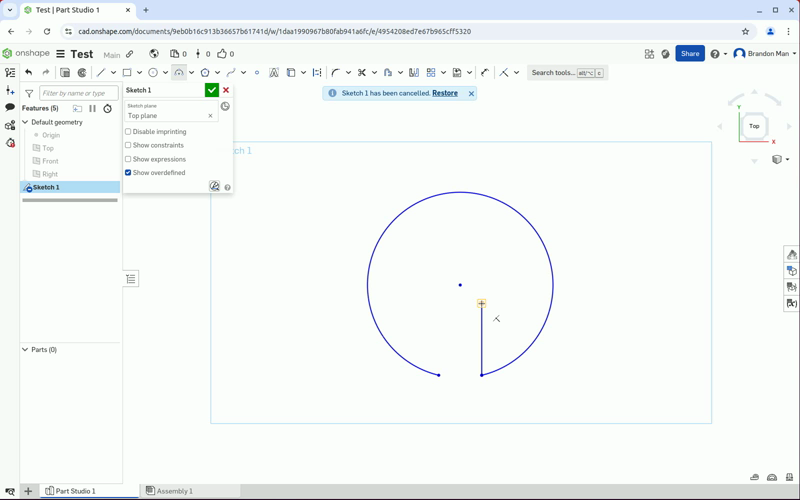
mouse_move(438, 303)
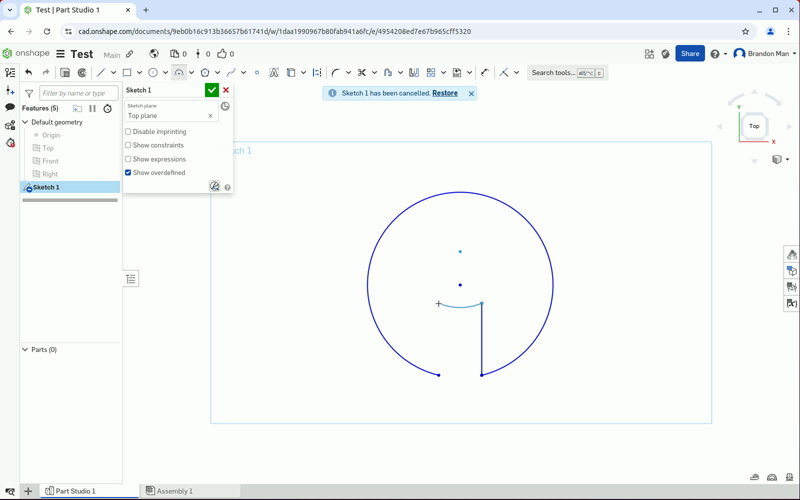
click(438, 303)
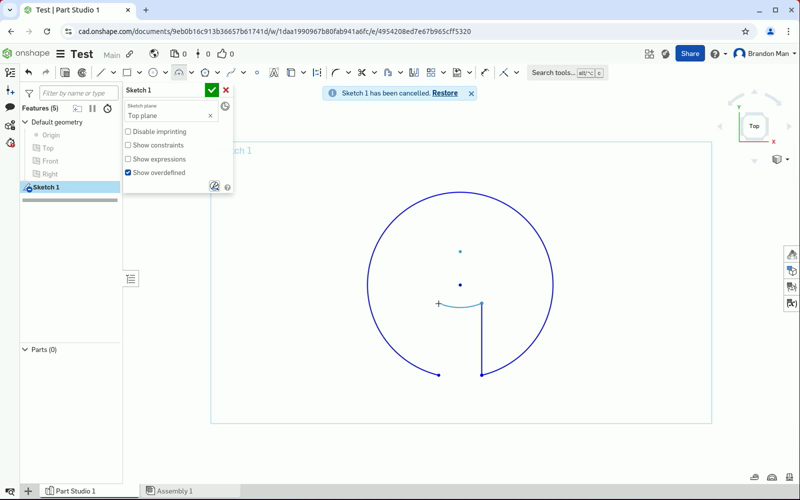
mouse_move(460, 254)
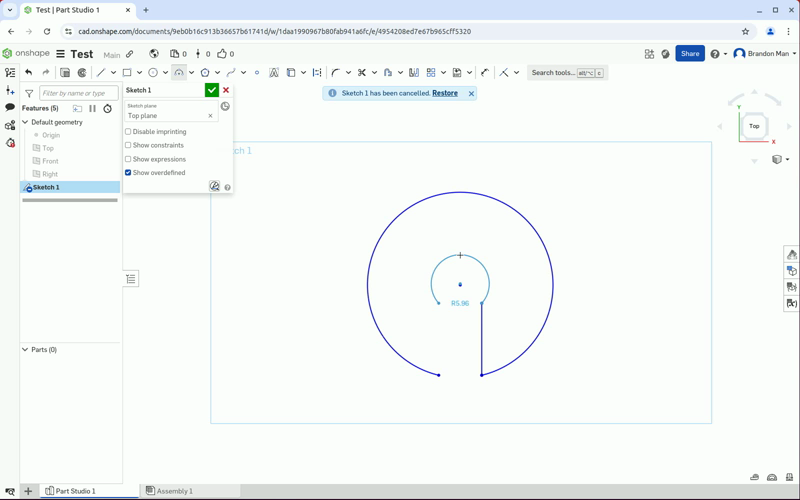
click(460, 254)
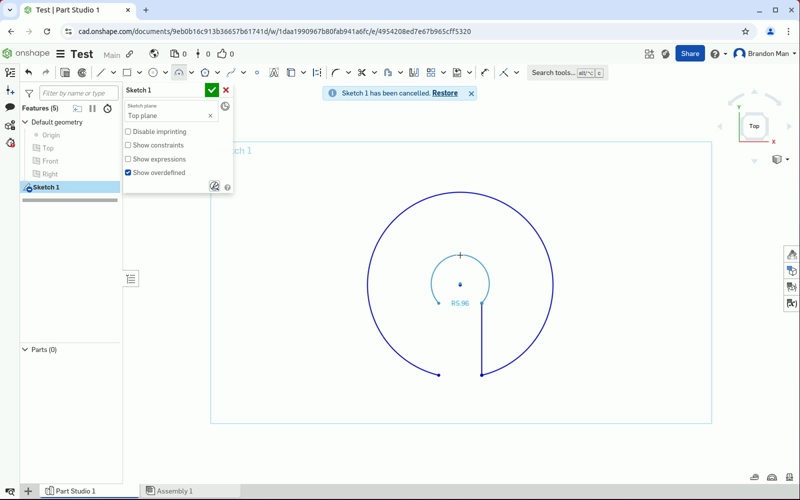
key_up(shift)
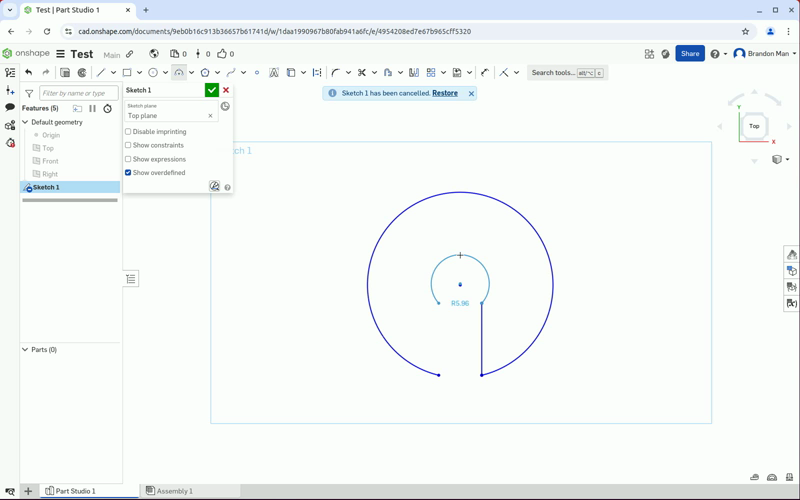
key(esc)
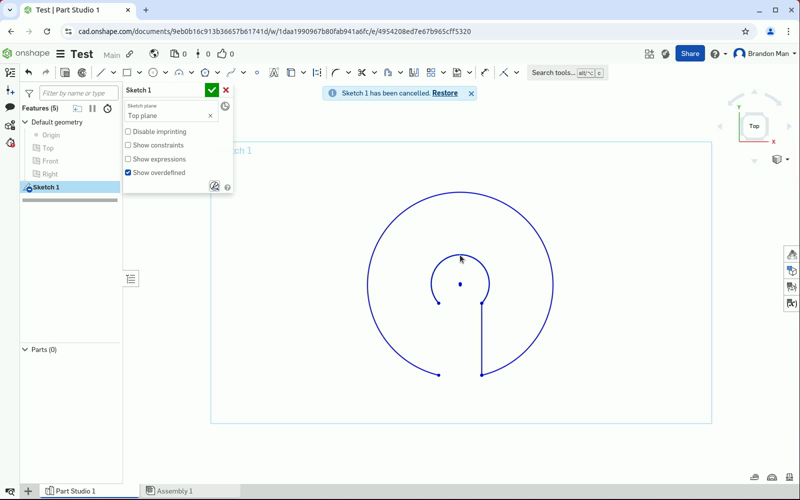
key(l)
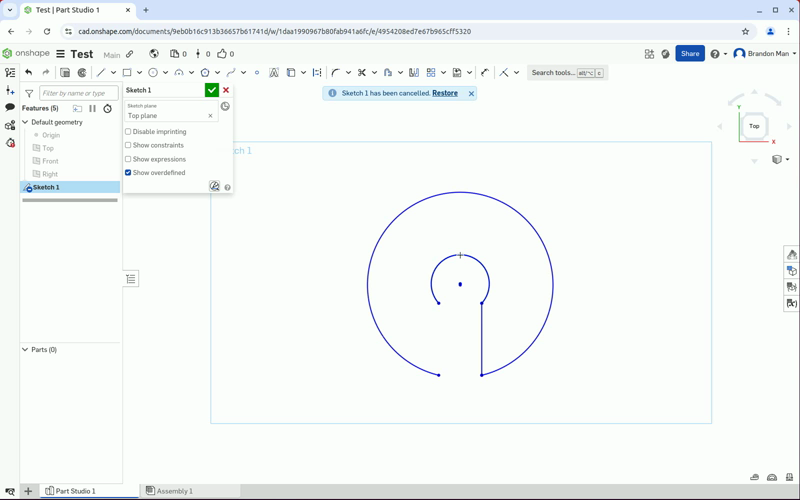
mouse_move(438, 303)
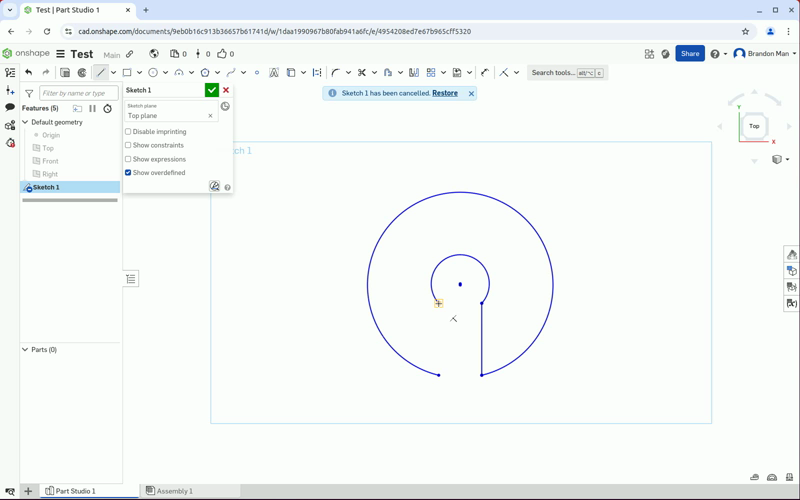
click(438, 303)
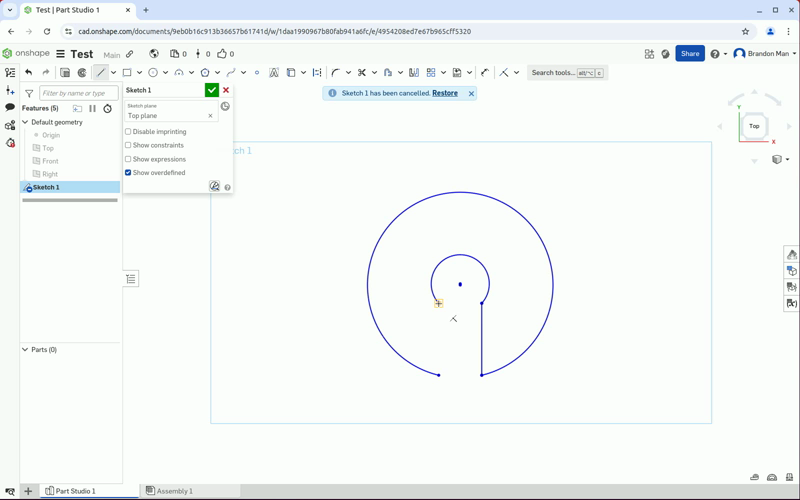
key_down(shift)
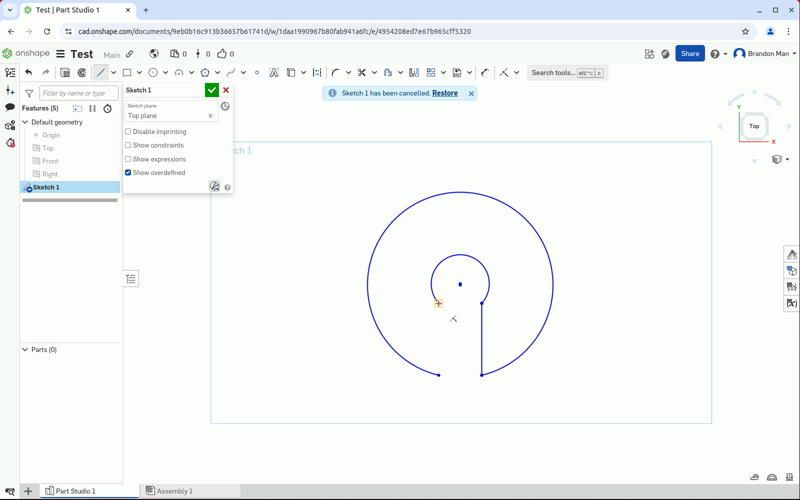
mouse_move(438, 375)
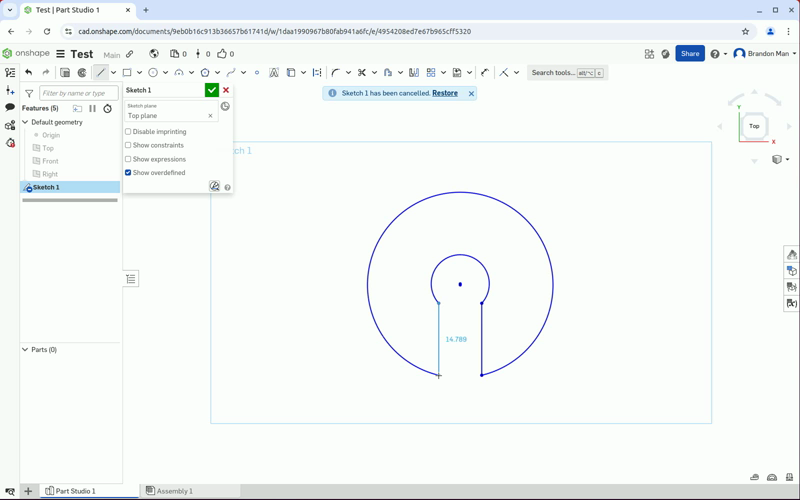
key_up(shift)
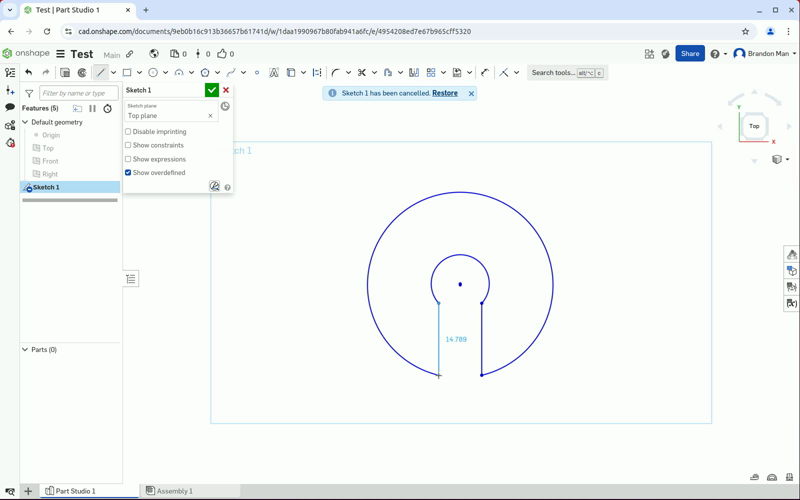
click(438, 375)
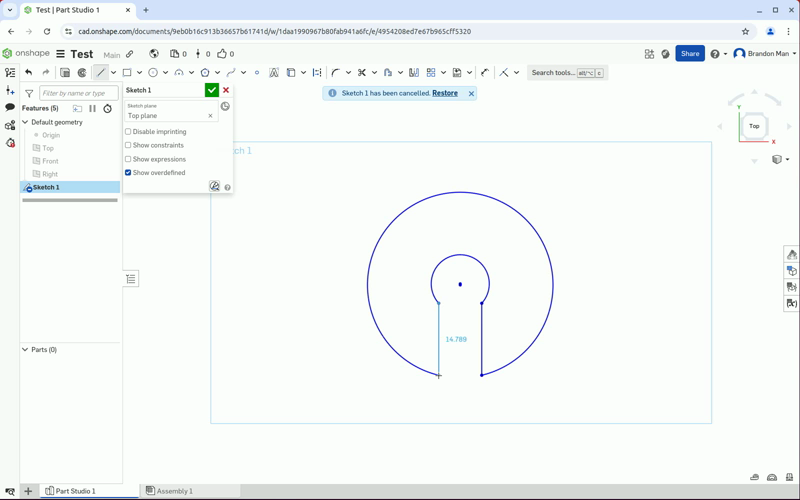
key(esc)
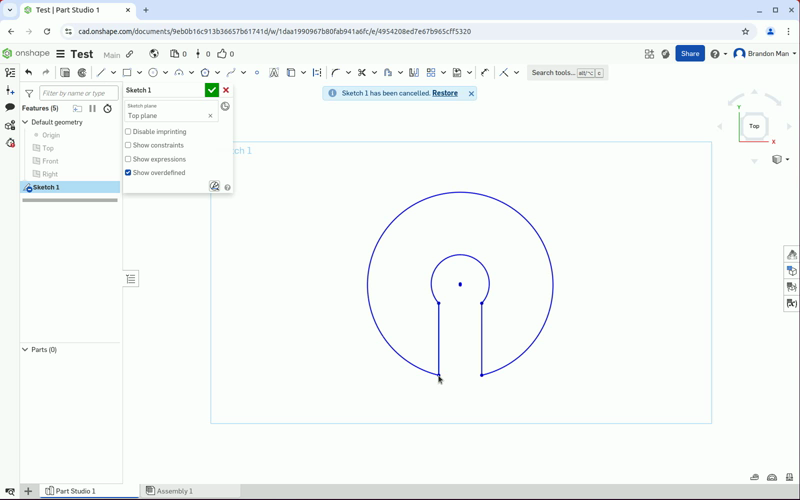
mouse_move(419, 324)
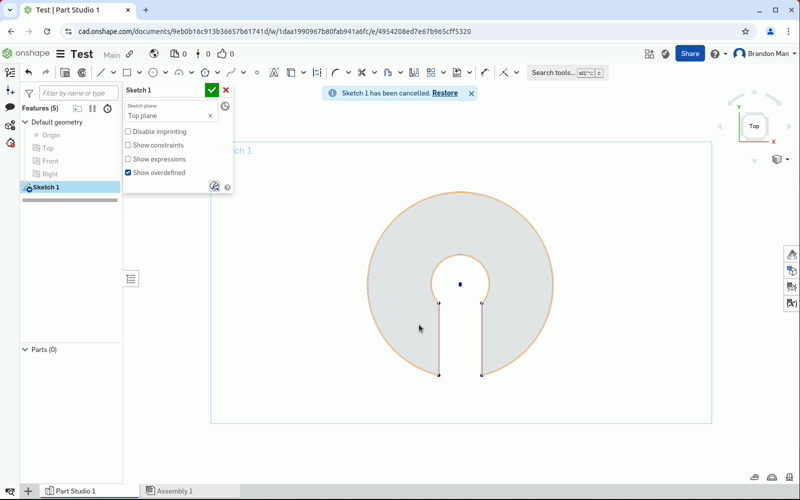
click(419, 324)
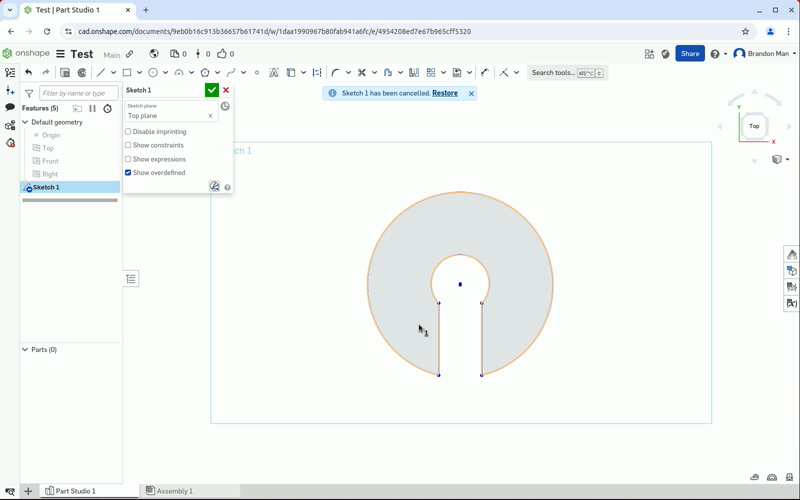
mouse_move(73, 352)
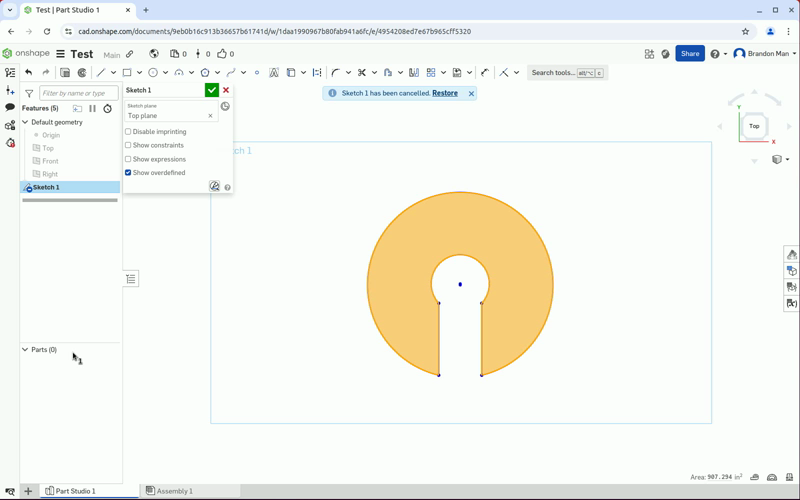
key(shift+y)
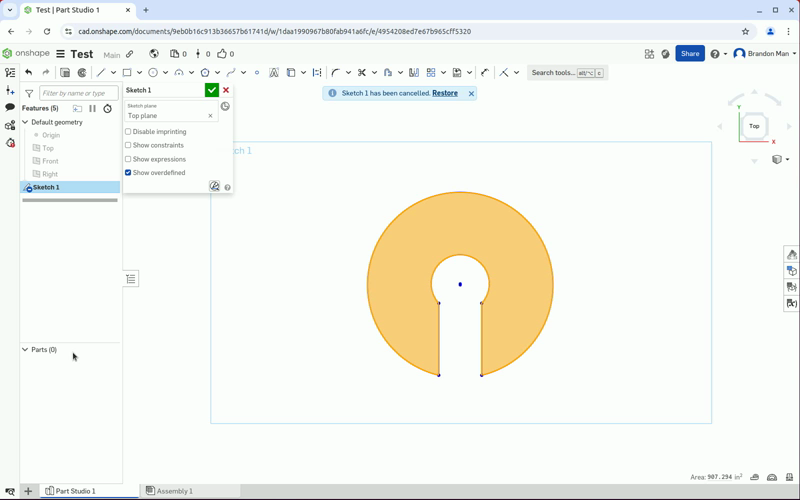
key(shift+e)
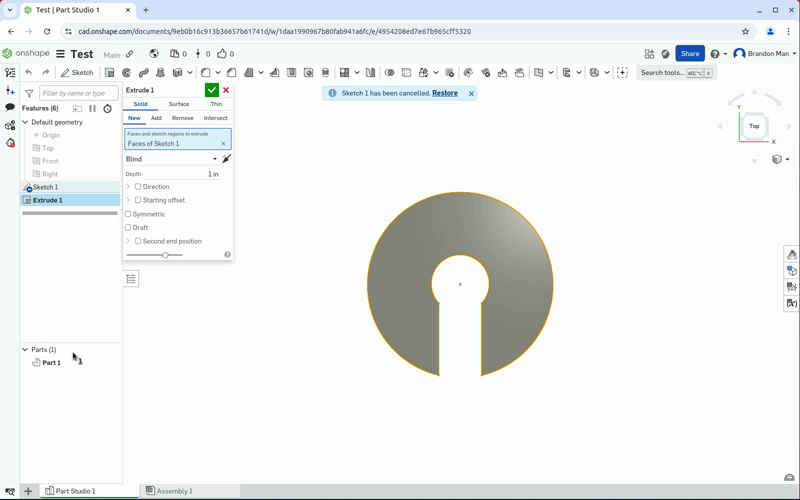
mouse_move(143, 106)
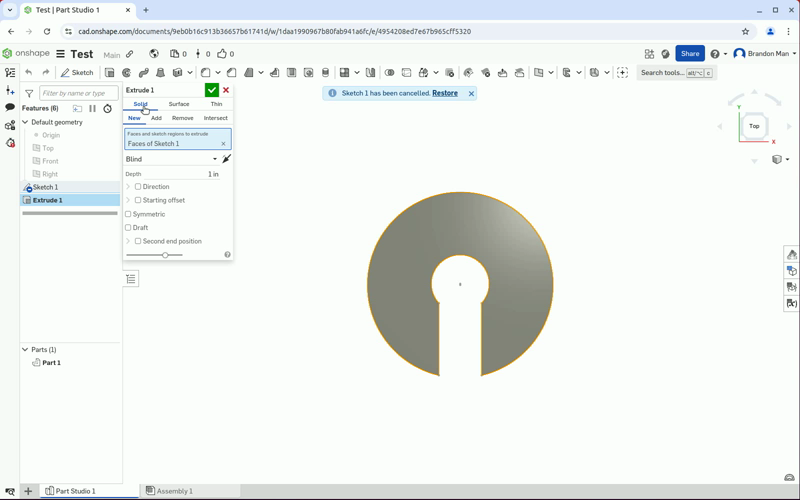
click(143, 106)
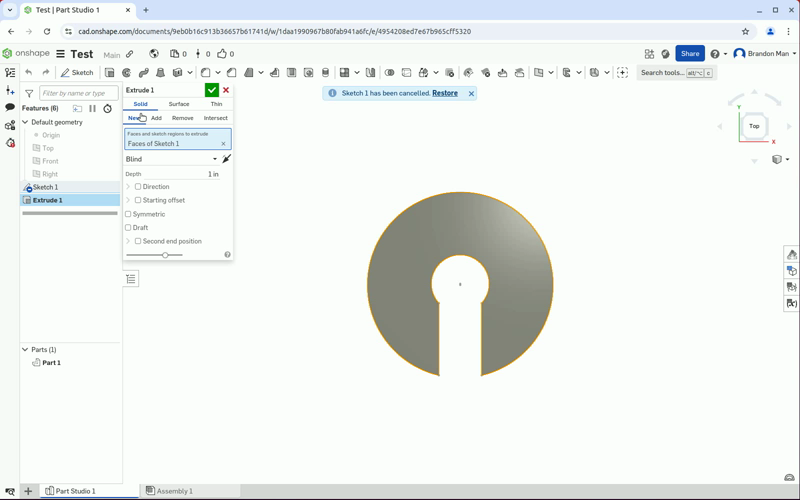
mouse_move(137, 120)
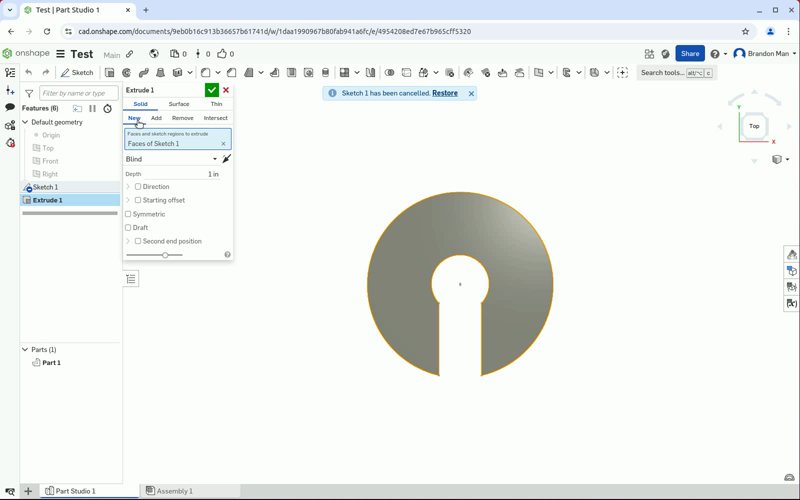
click(137, 120)
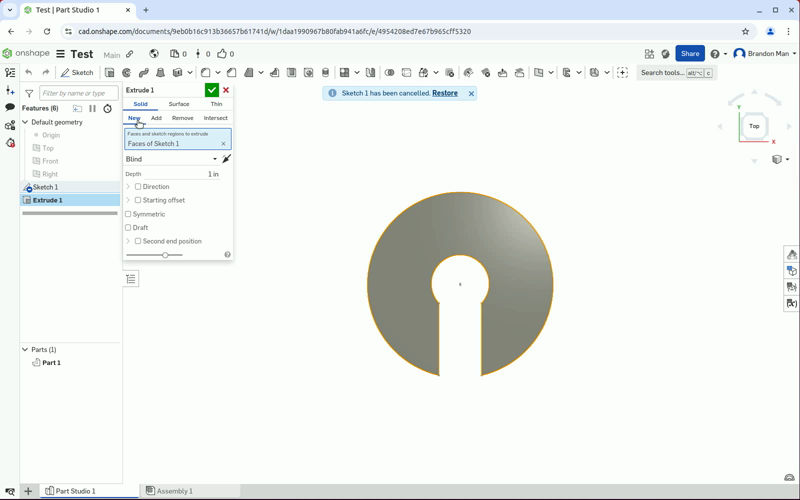
key(tab, 4)
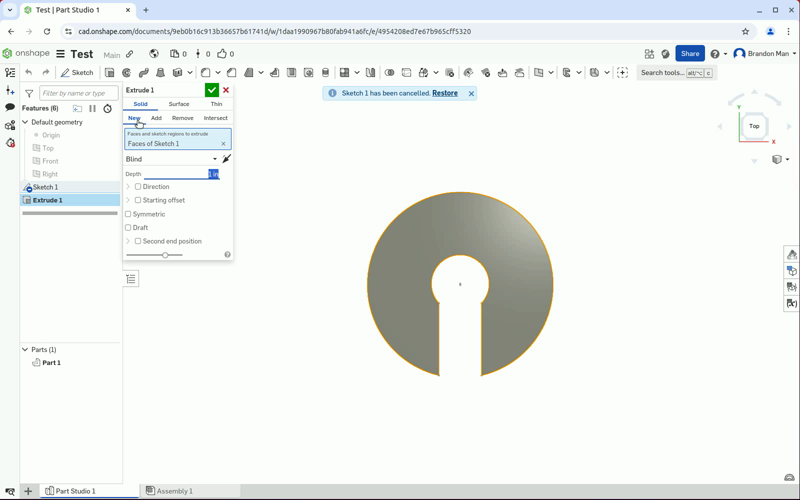
text(11.073)
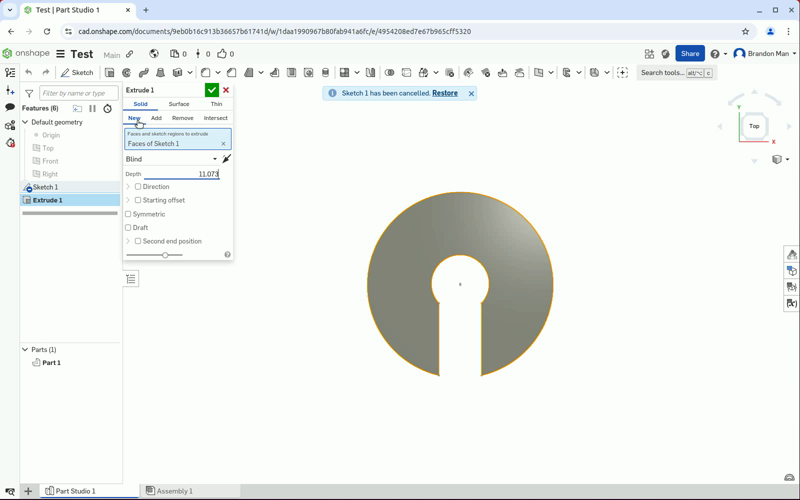
key(enter)
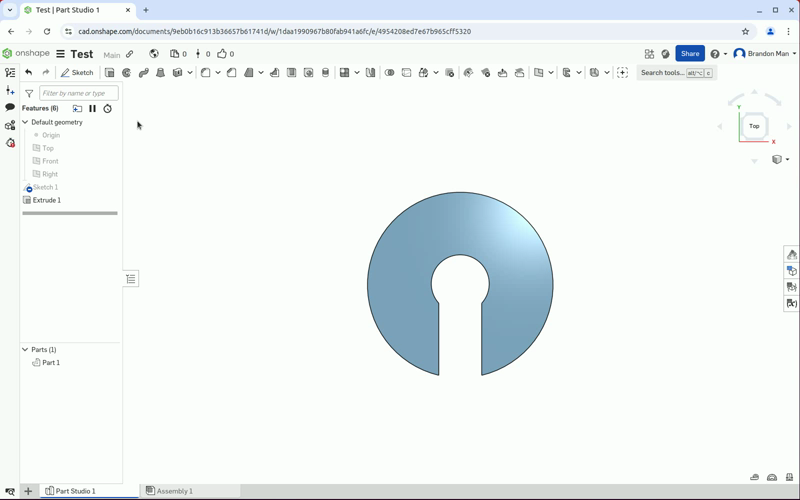
key(shift+h)
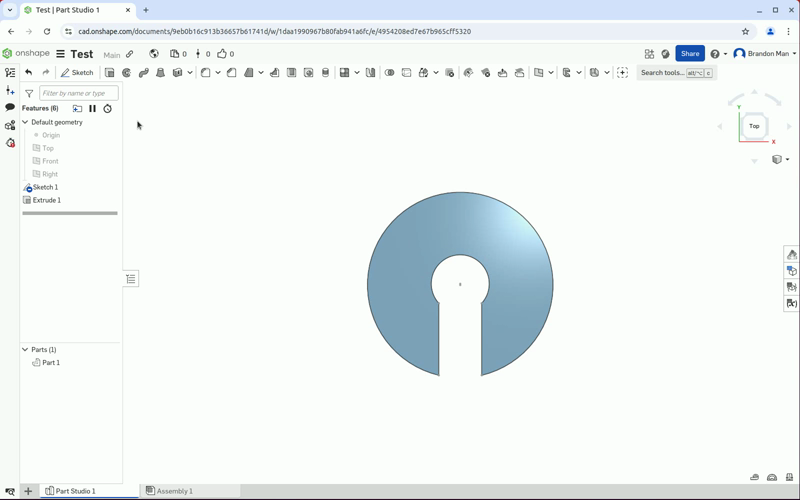
key(shift+h)
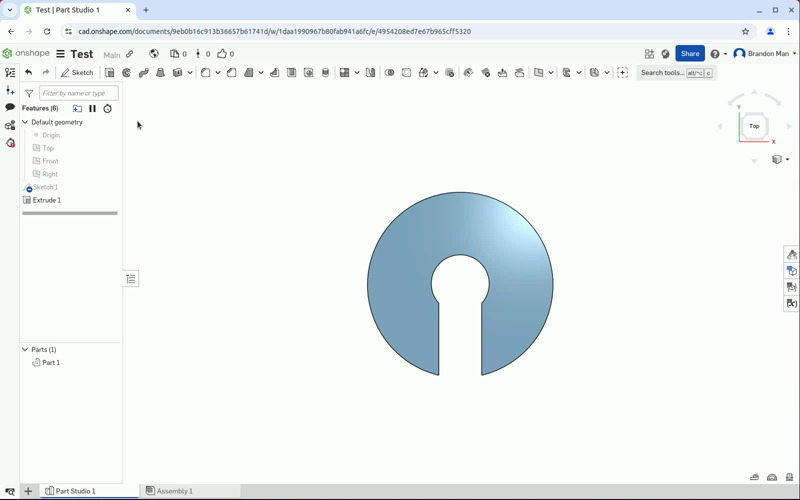
mouse_move(73, 189)
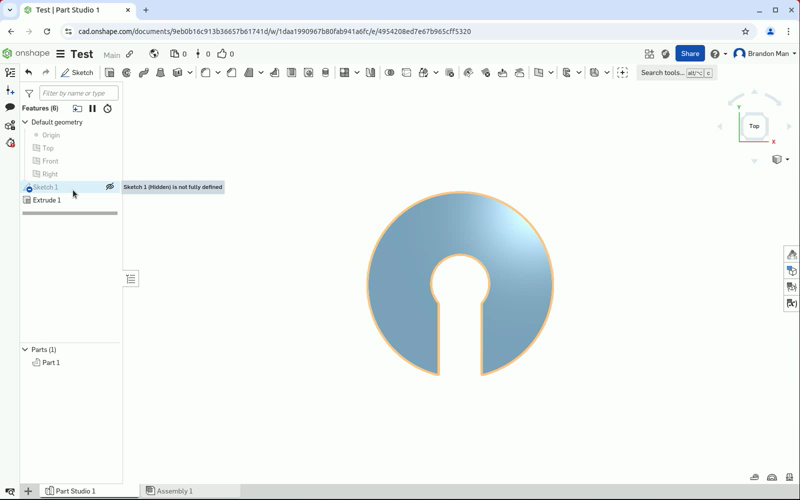
click(73, 189)
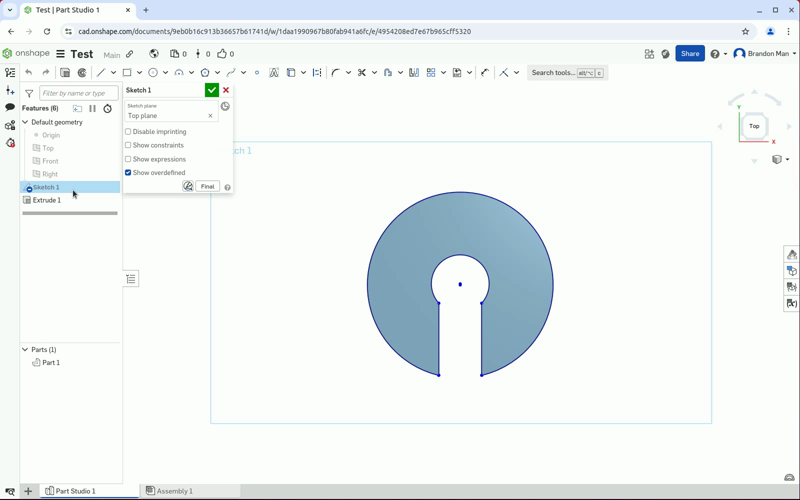
mouse_move(229, 92)
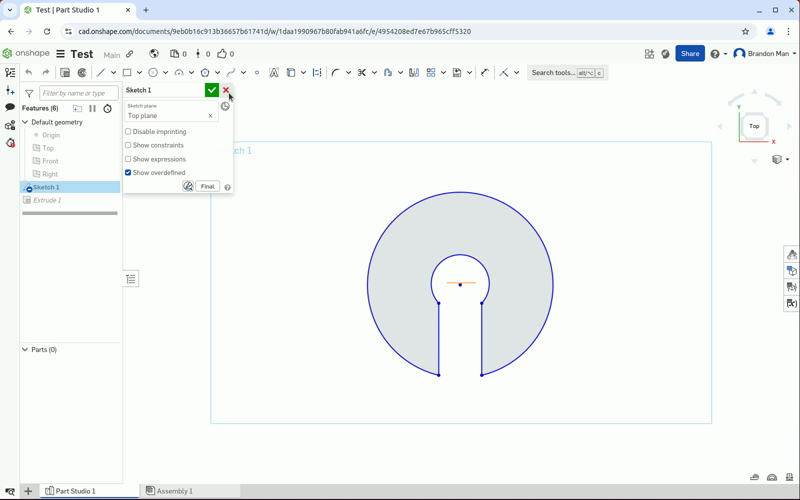
click(229, 92)
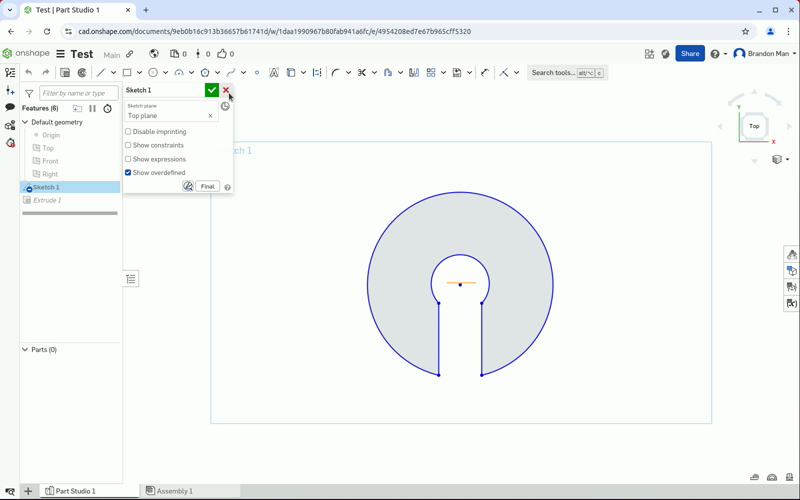
key(shift+s)
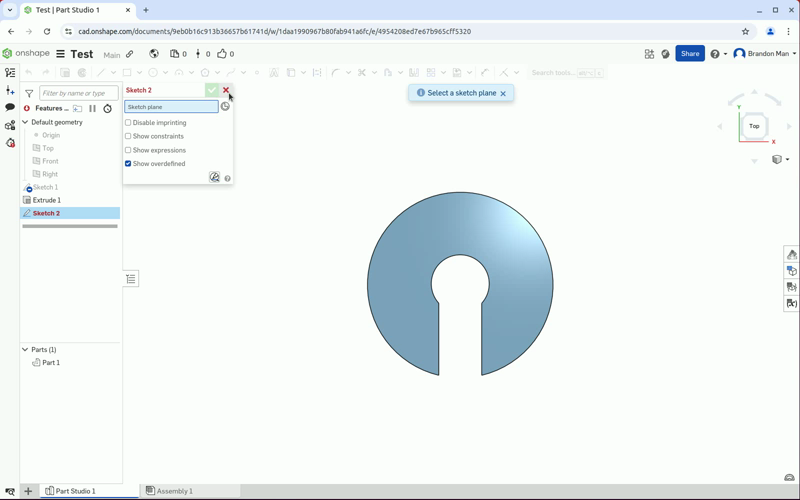
mouse_move(73, 150)
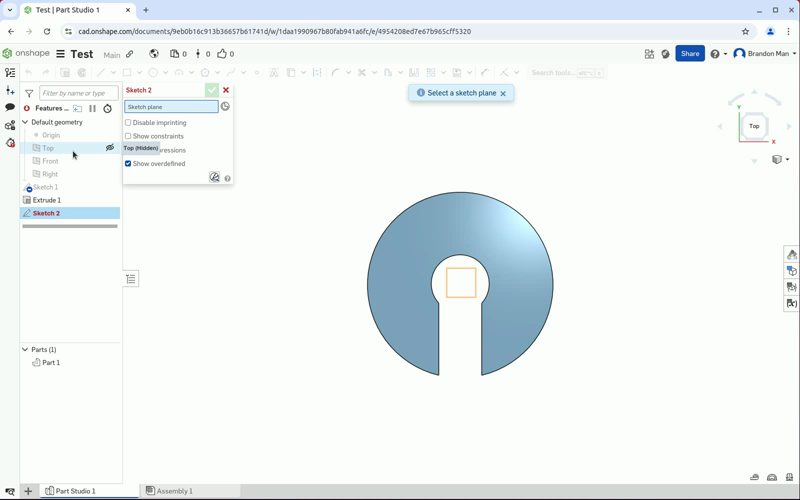
click(73, 150)
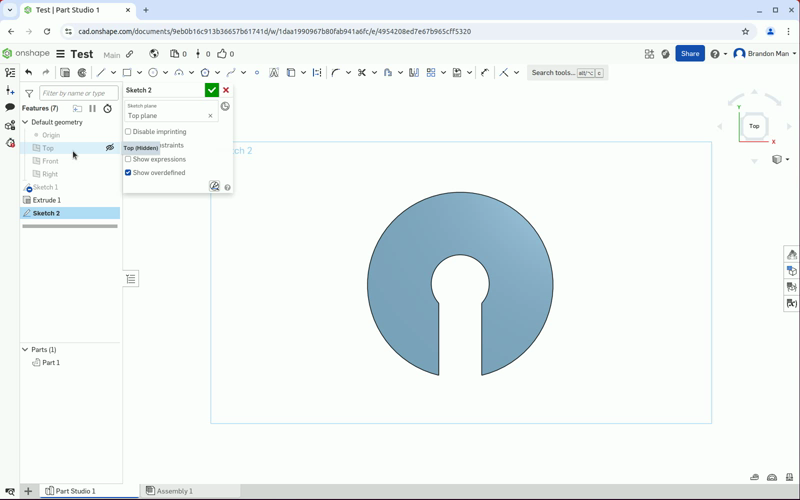
mouse_move(73, 352)
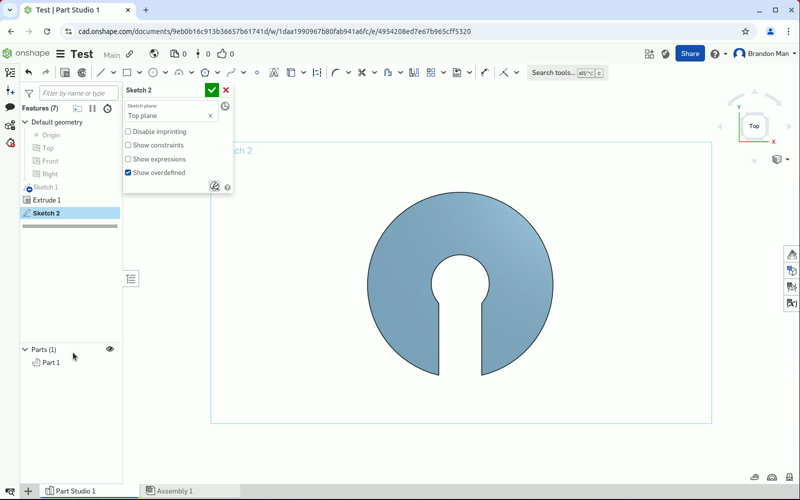
key(y)
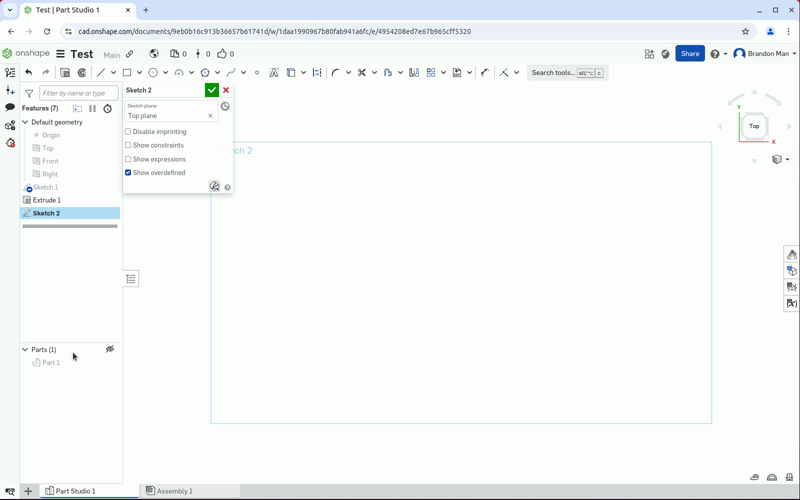
key(a)
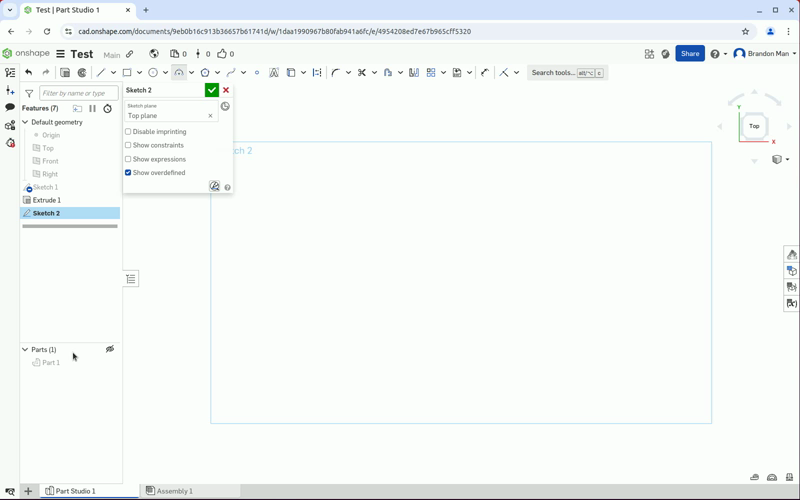
key_down(shift)
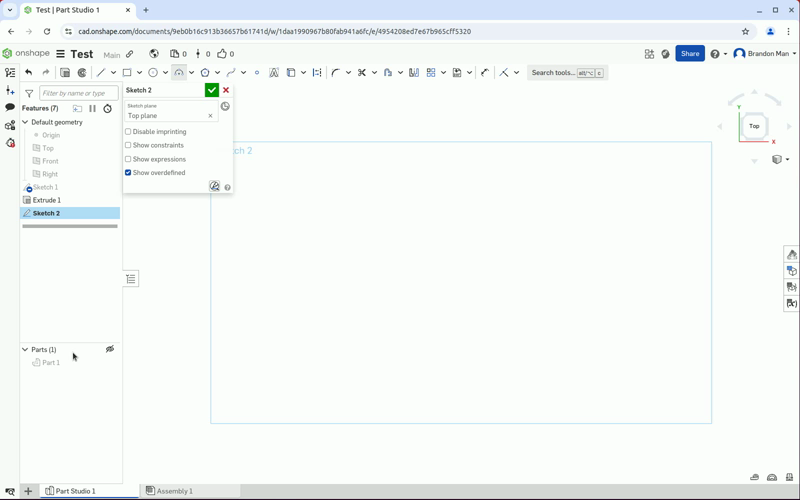
mouse_move(438, 393)
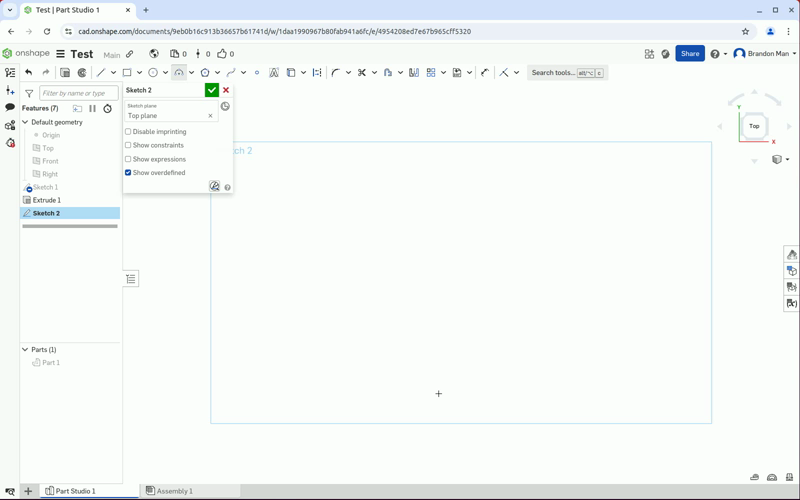
click(438, 393)
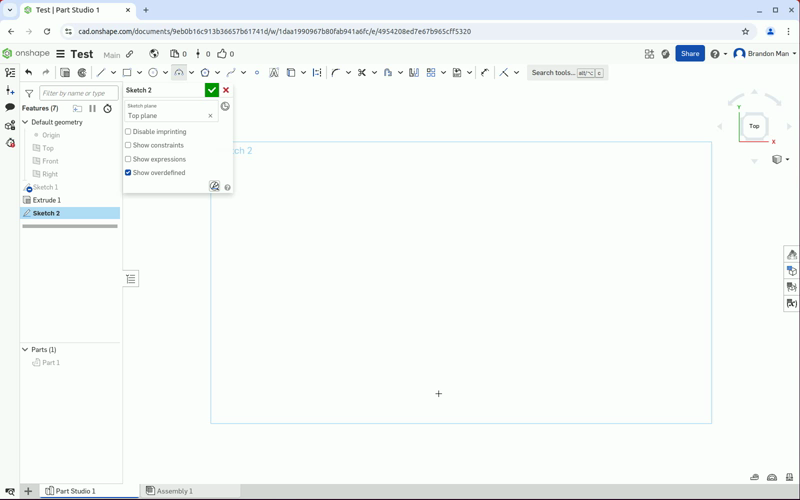
key_up(shift)
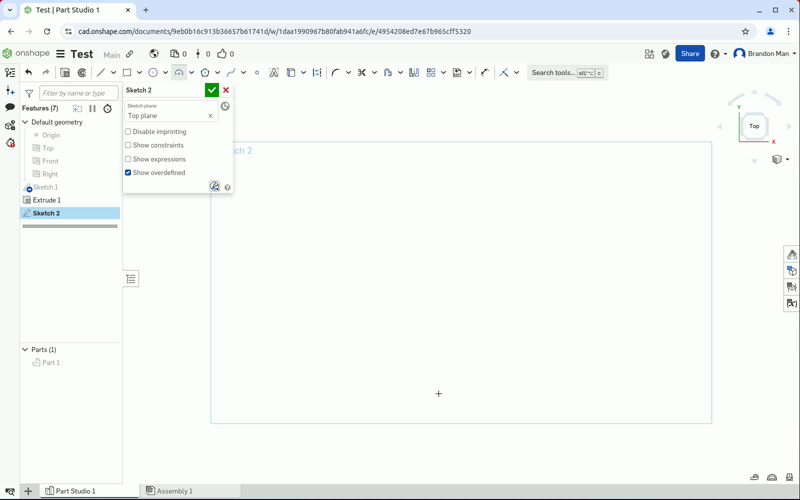
key_down(shift)
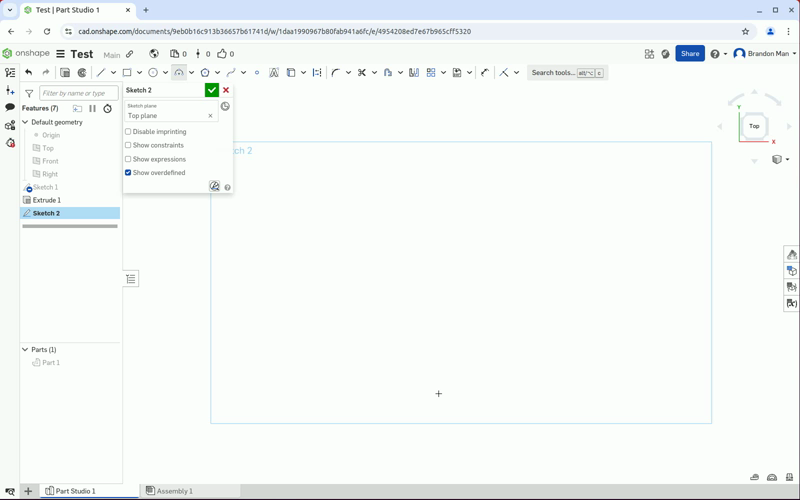
mouse_move(483, 393)
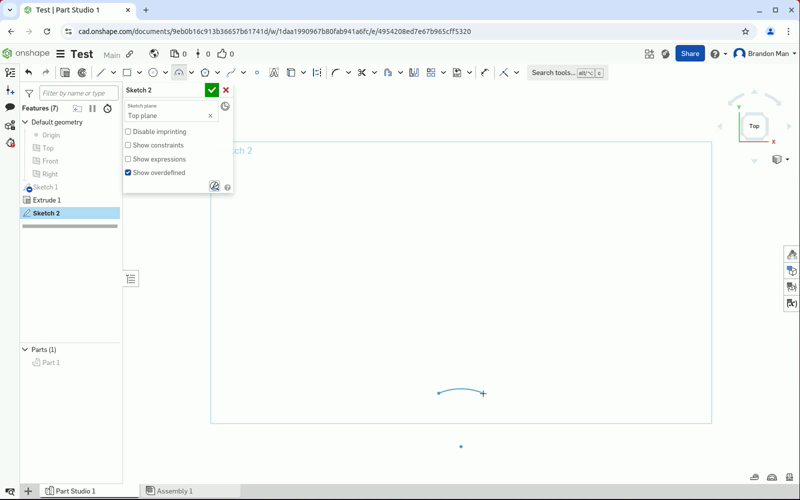
click(483, 393)
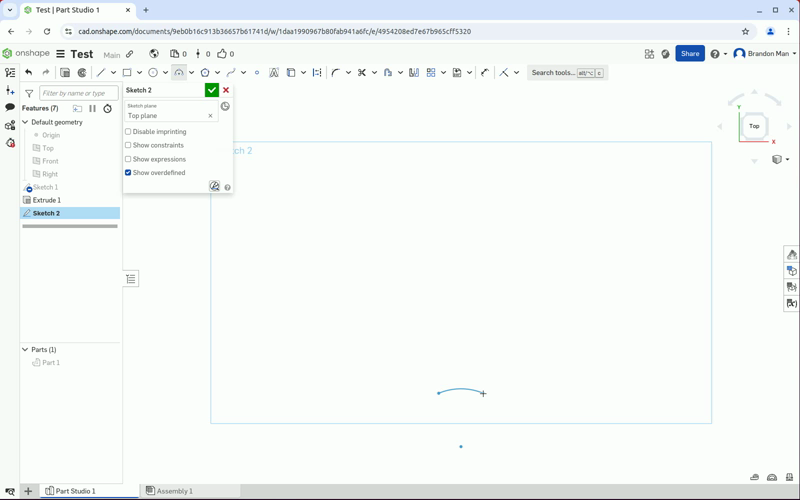
mouse_move(460, 168)
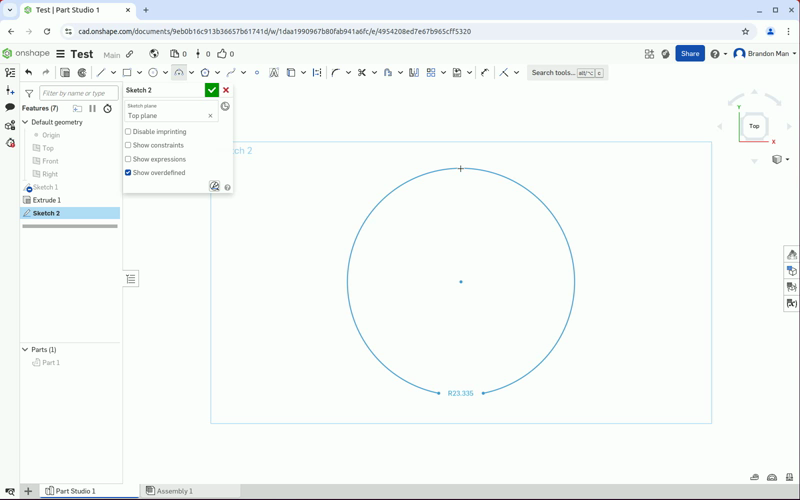
click(460, 168)
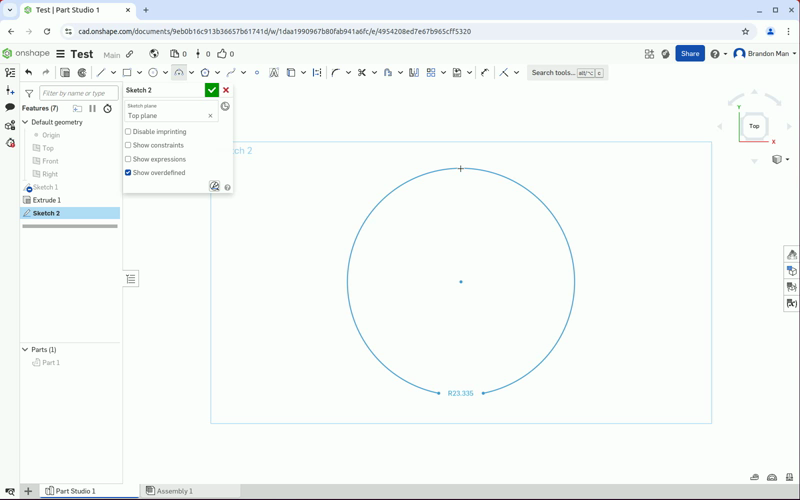
key_up(shift)
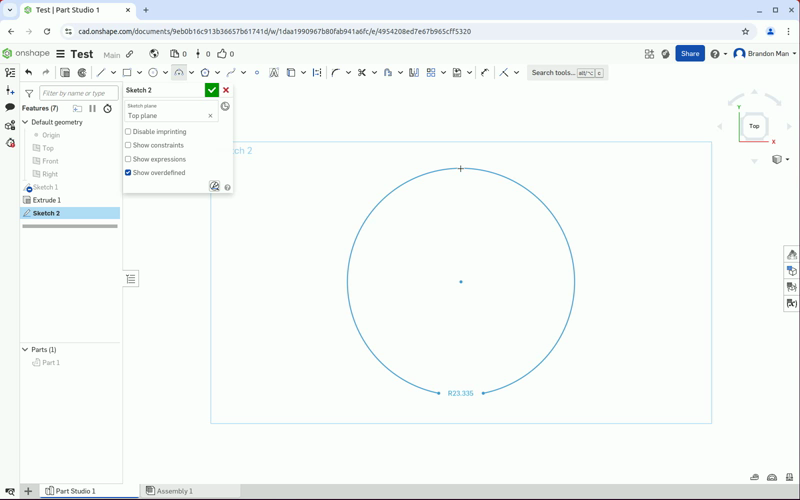
key(esc)
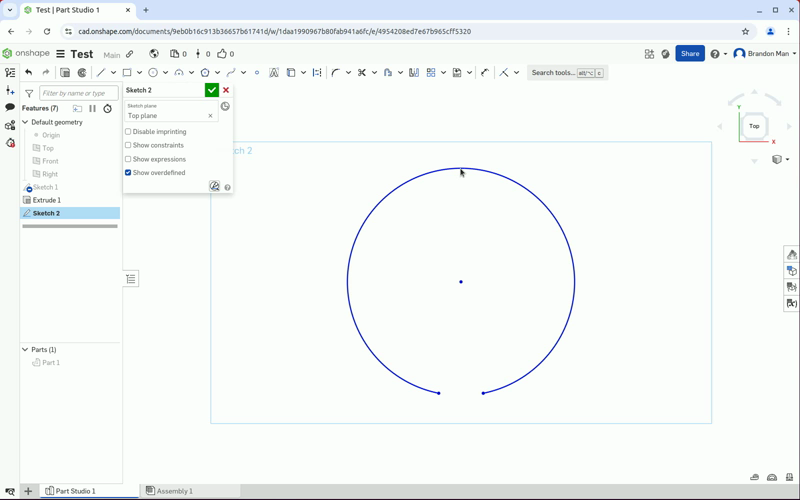
key(l)
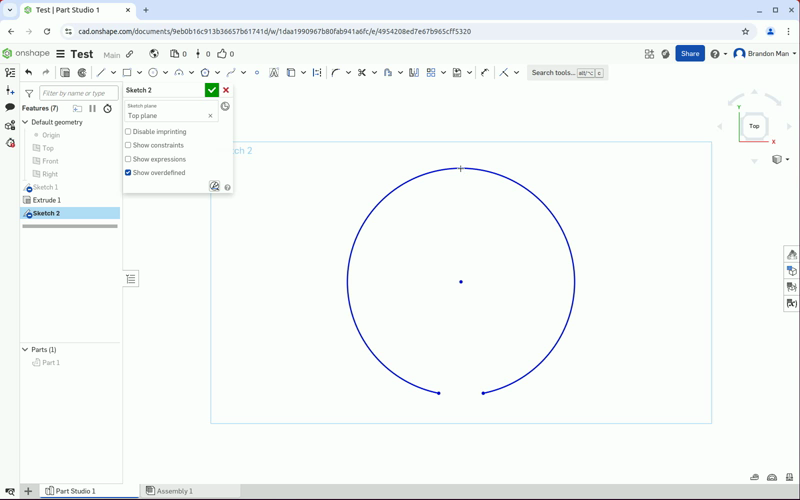
mouse_move(483, 393)
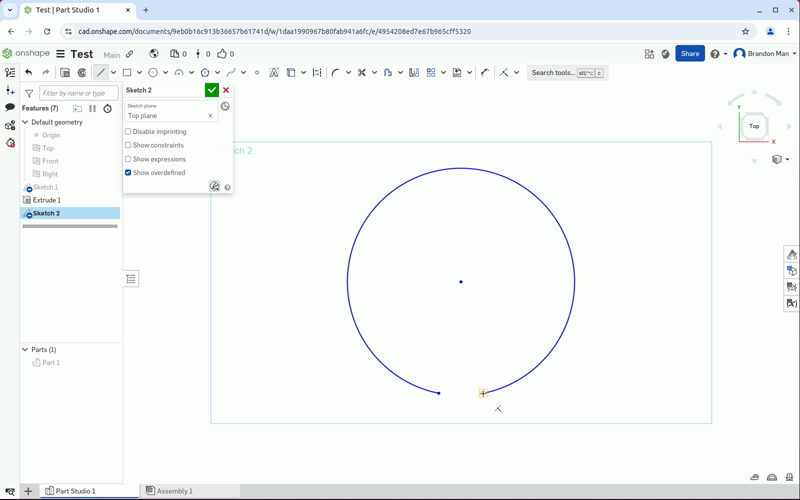
click(483, 393)
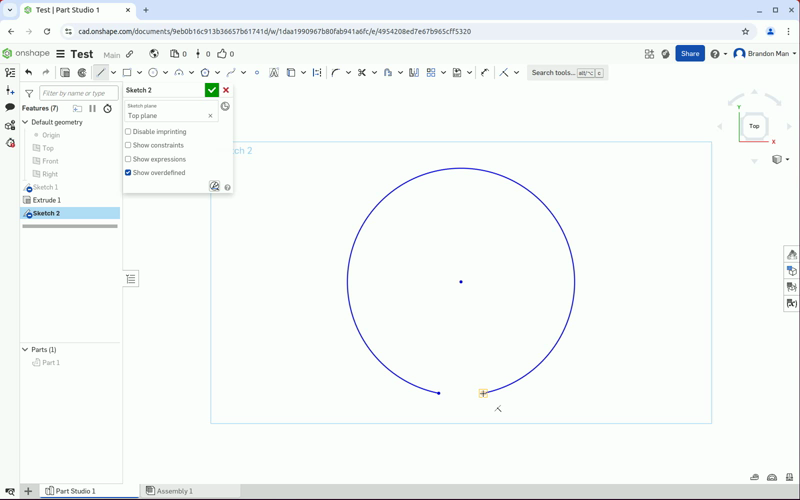
key_down(shift)
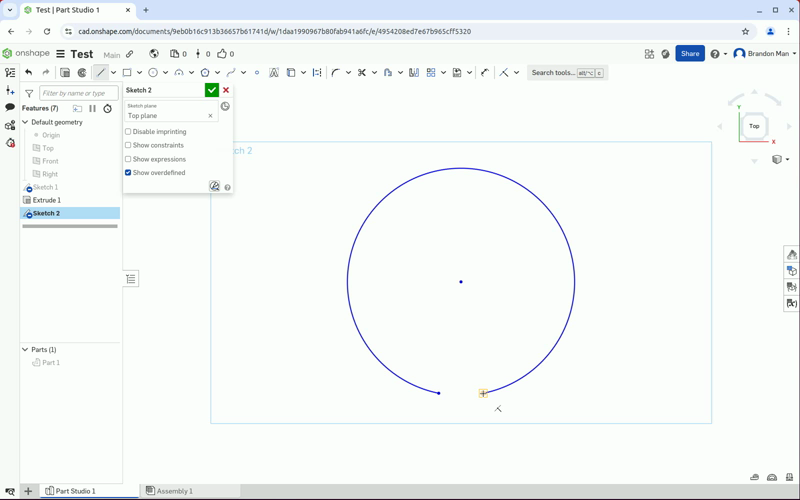
mouse_move(513, 393)
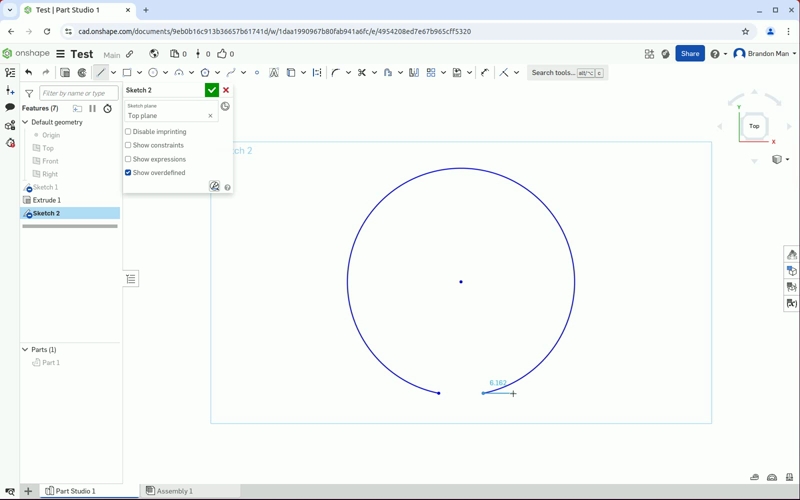
mouse_move(483, 374)
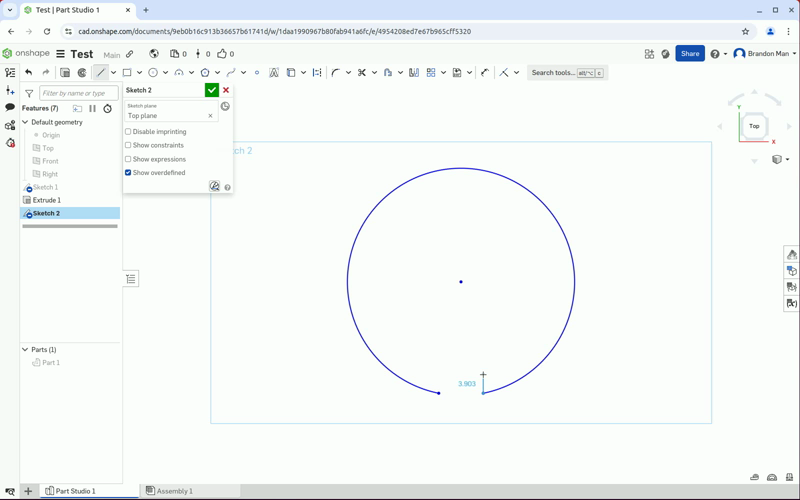
click(483, 374)
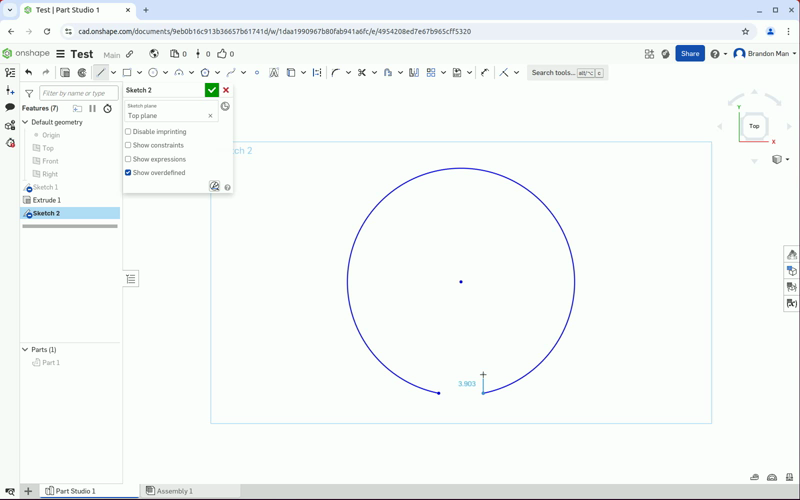
key_up(shift)
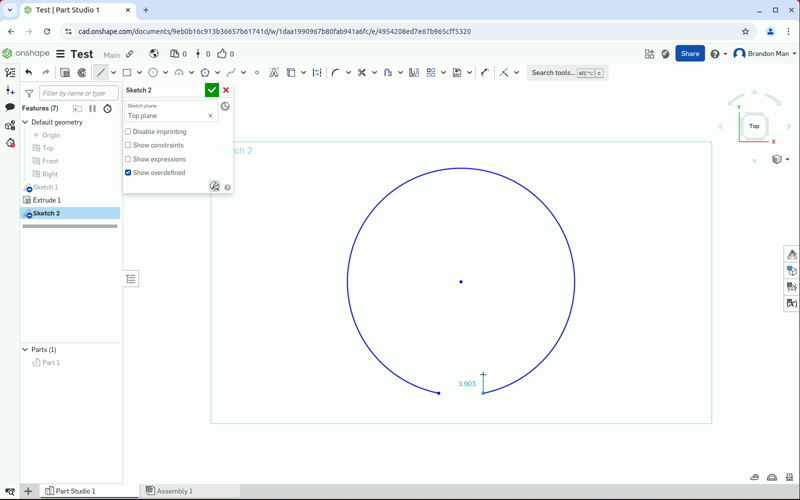
key(esc)
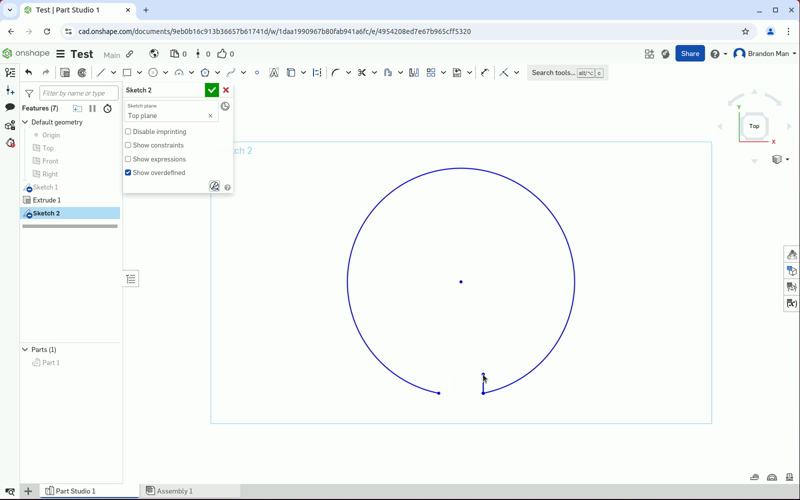
key(a)
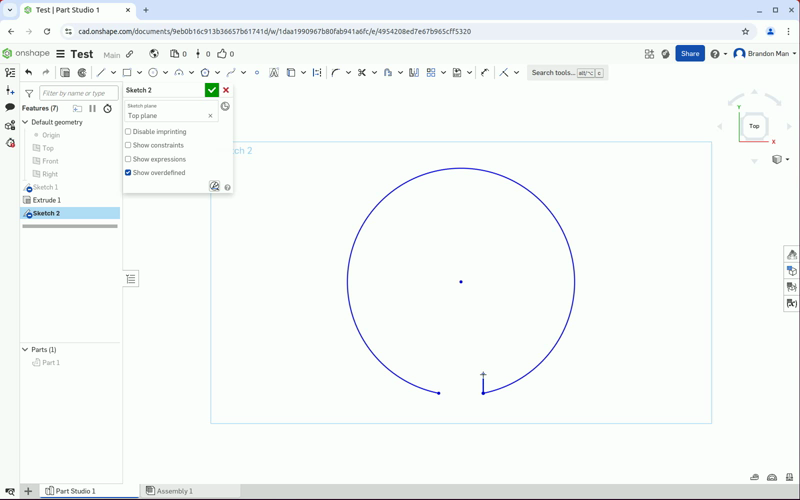
mouse_move(483, 374)
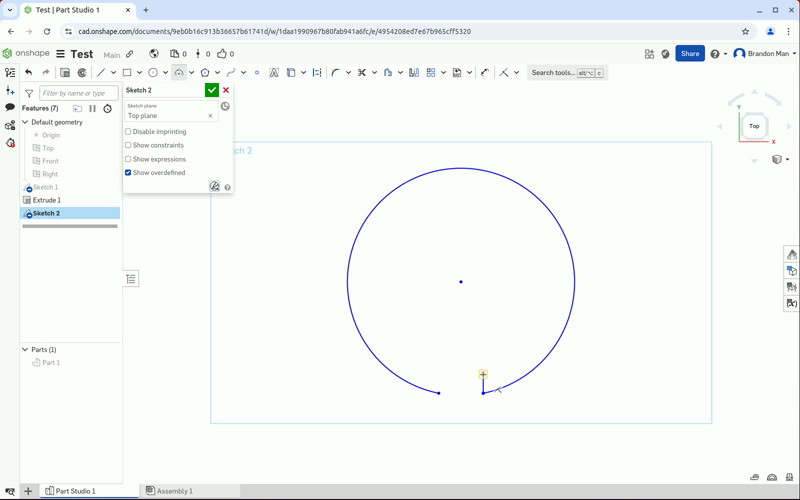
click(483, 374)
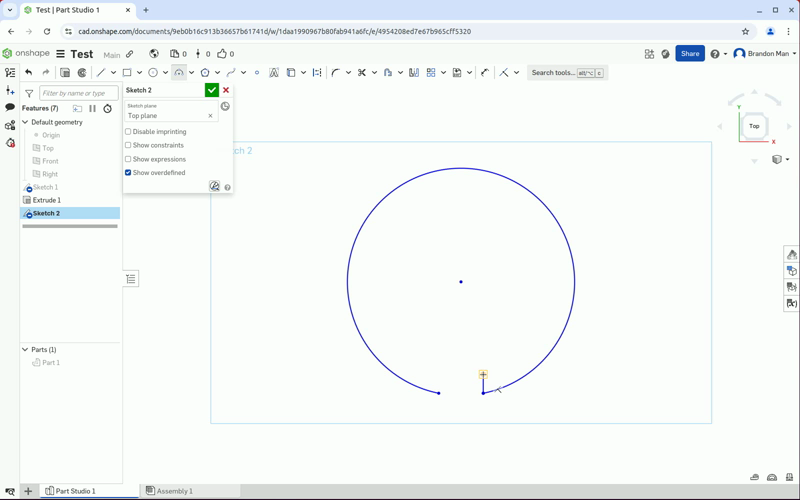
key_down(shift)
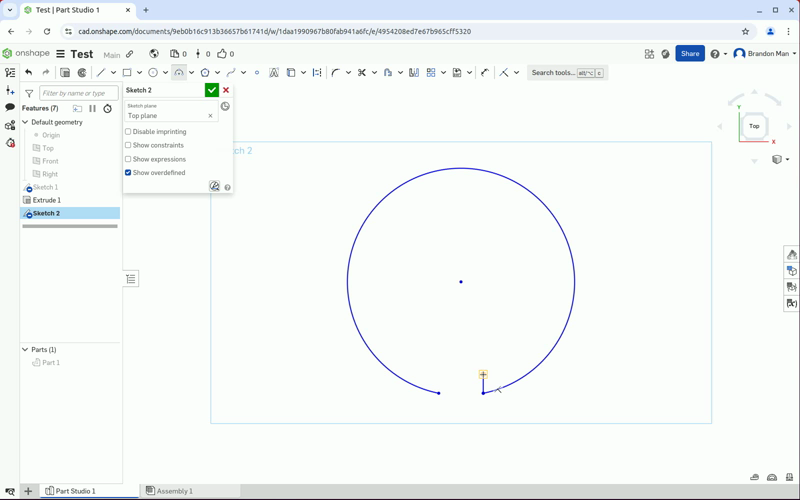
mouse_move(438, 374)
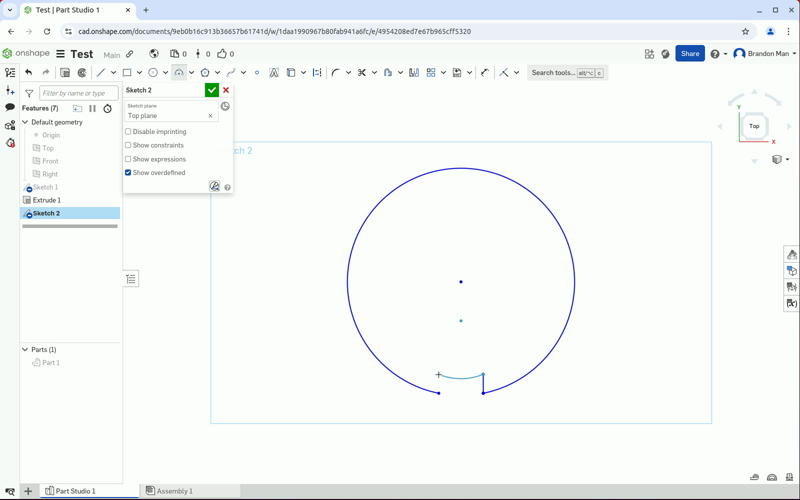
click(438, 374)
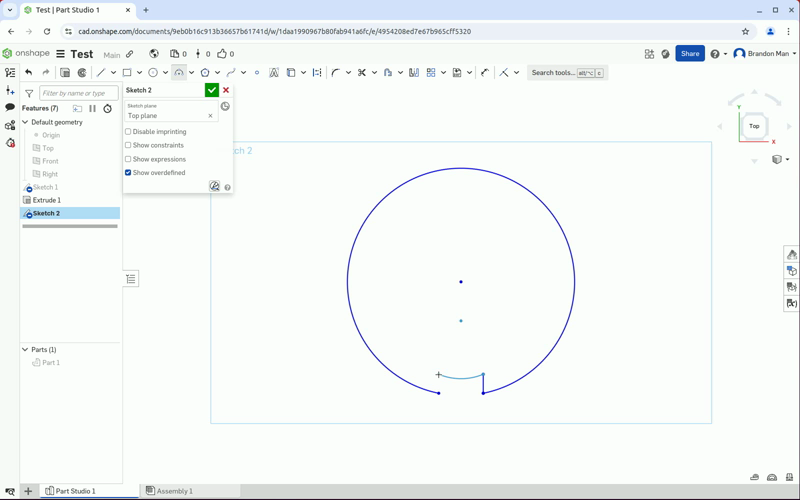
mouse_move(460, 185)
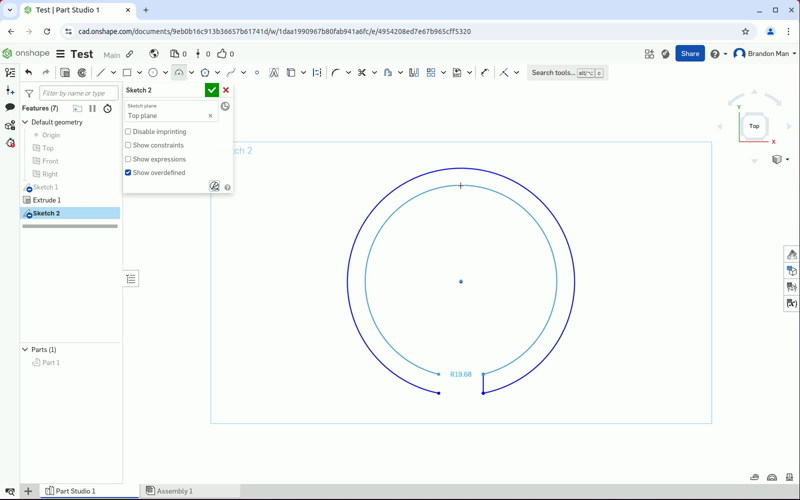
click(460, 185)
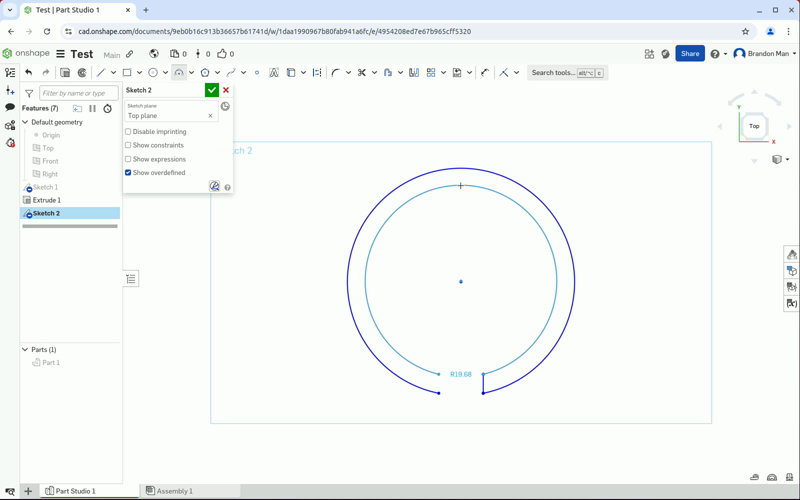
key_up(shift)
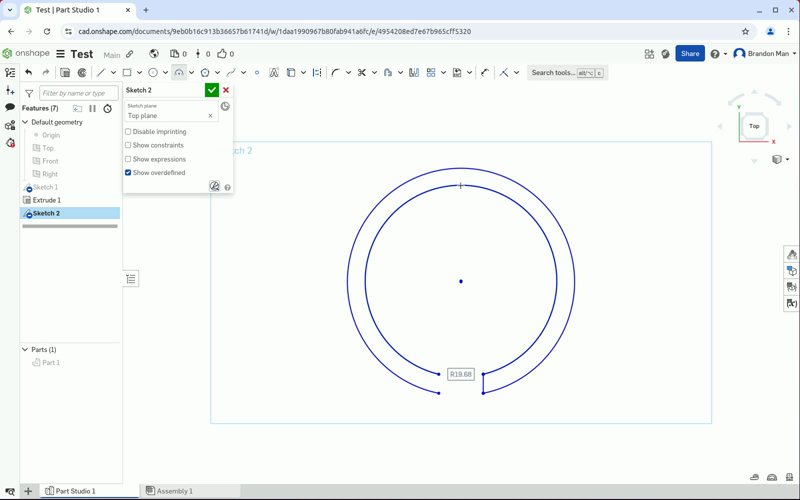
key(esc)
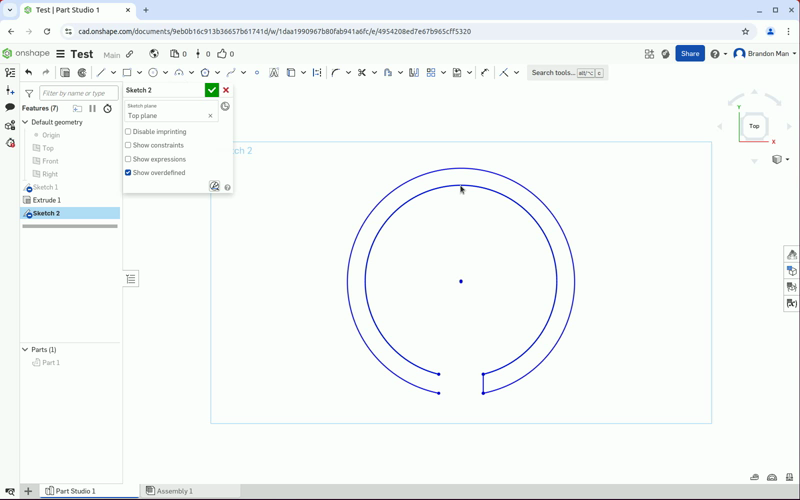
key(l)
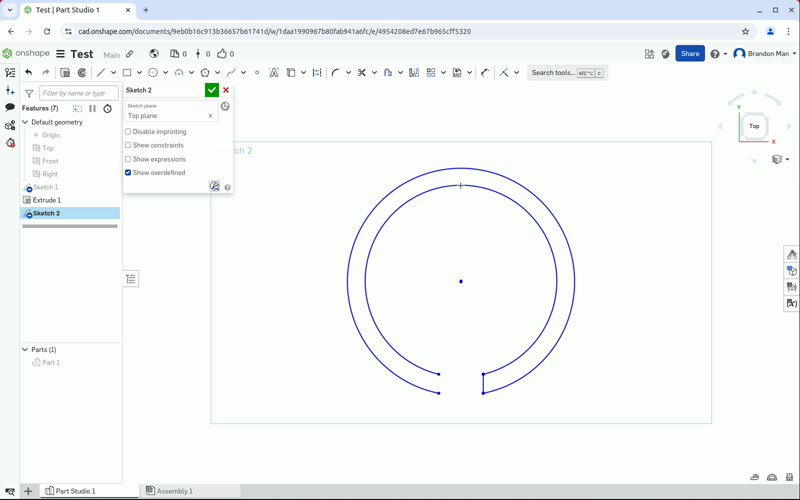
mouse_move(438, 374)
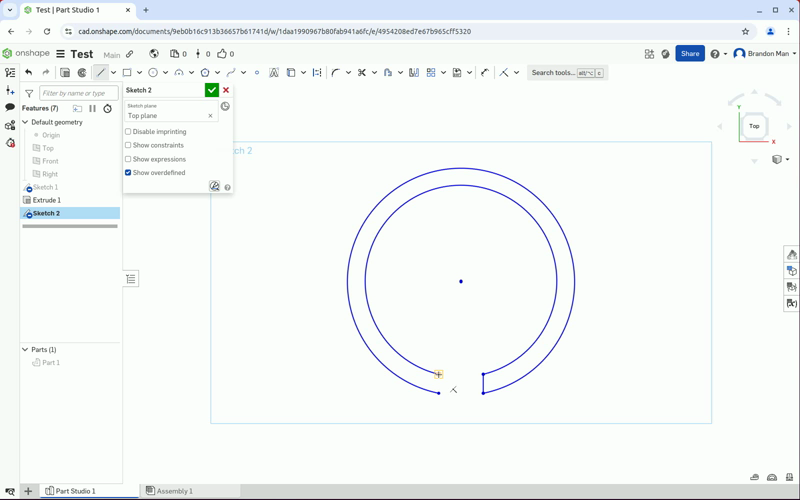
click(438, 374)
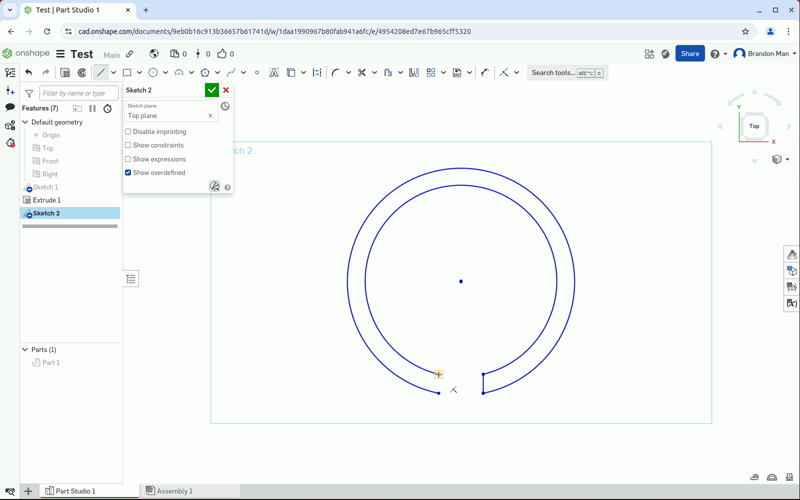
mouse_move(468, 374)
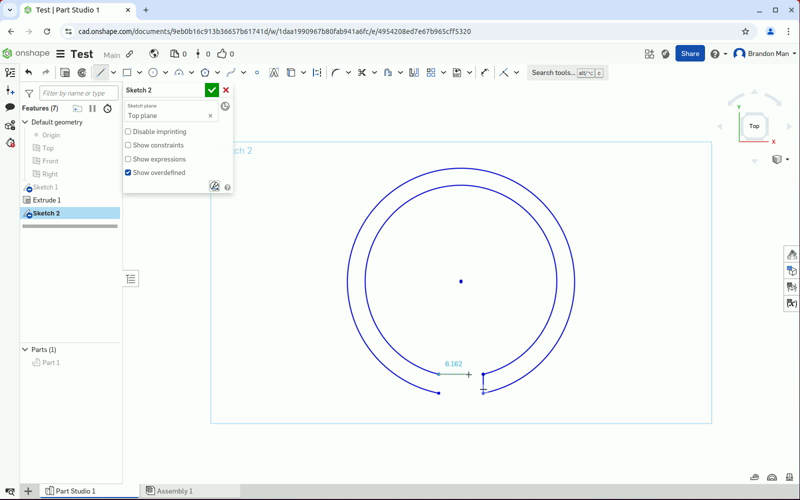
key_down(shift)
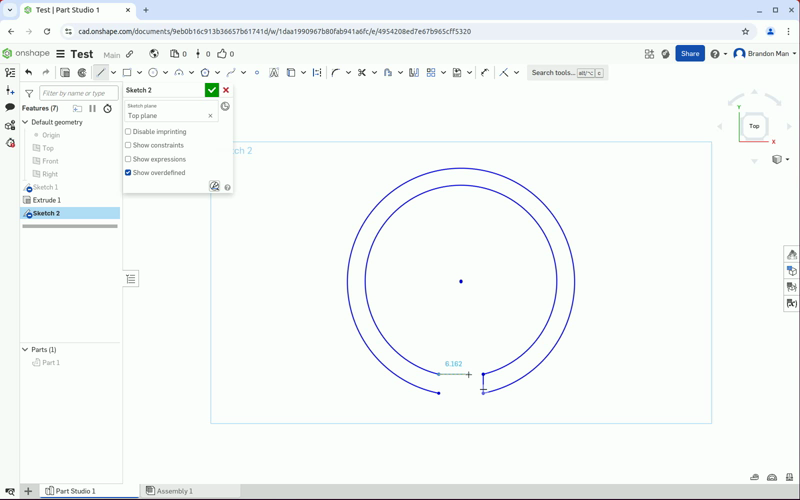
mouse_move(438, 393)
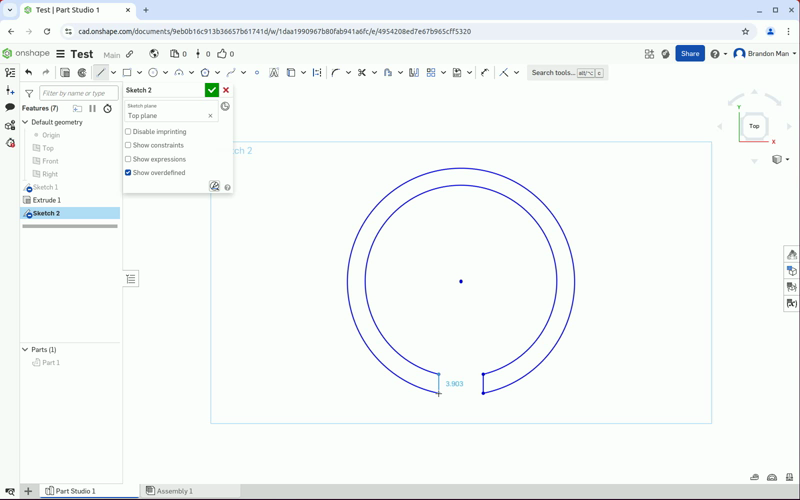
key_up(shift)
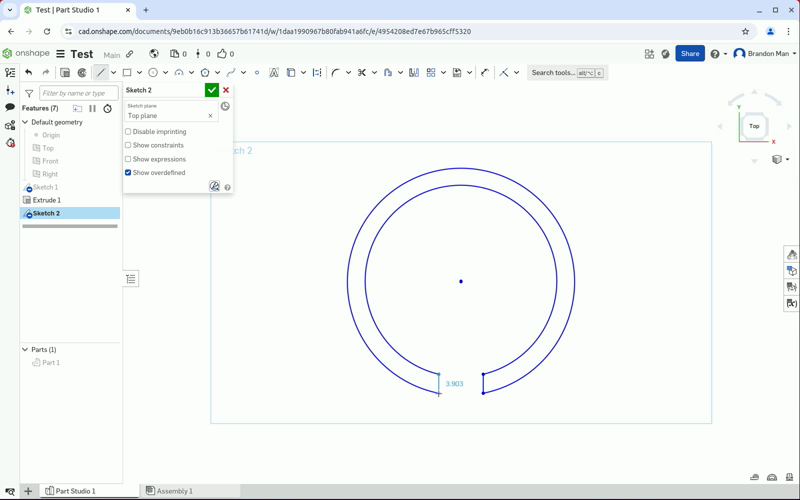
click(438, 393)
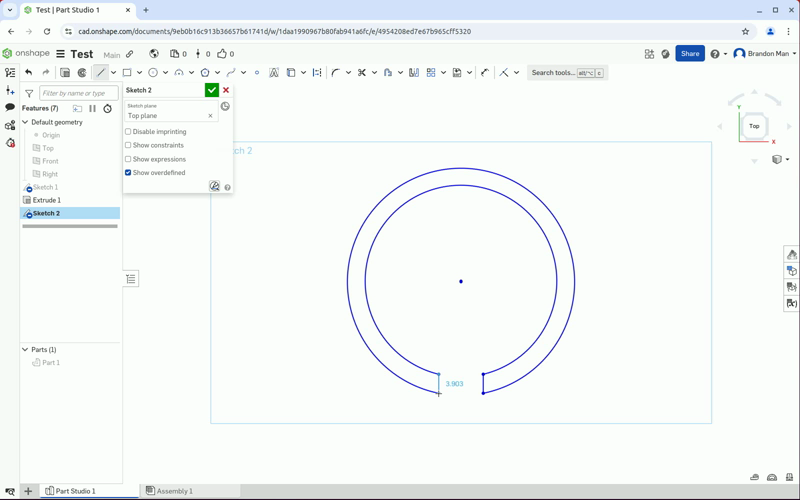
key(esc)
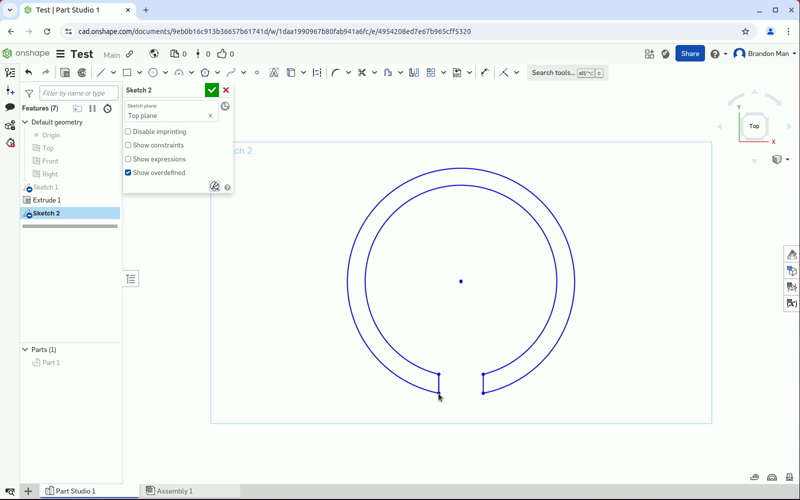
mouse_move(361, 310)
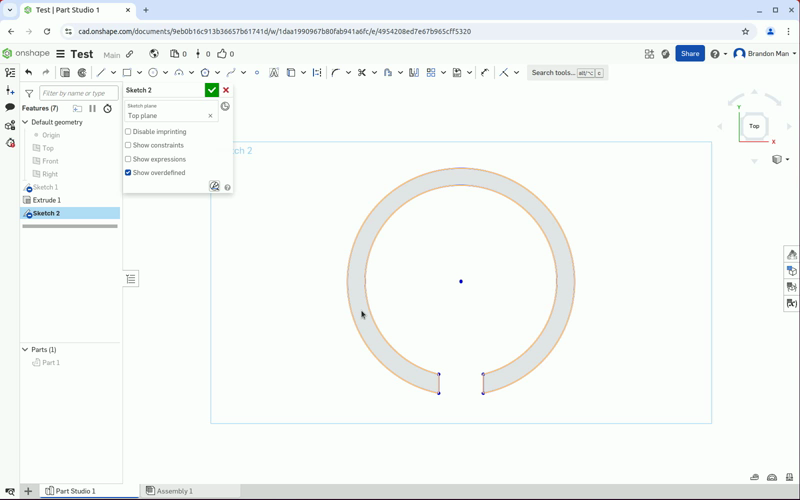
click(361, 310)
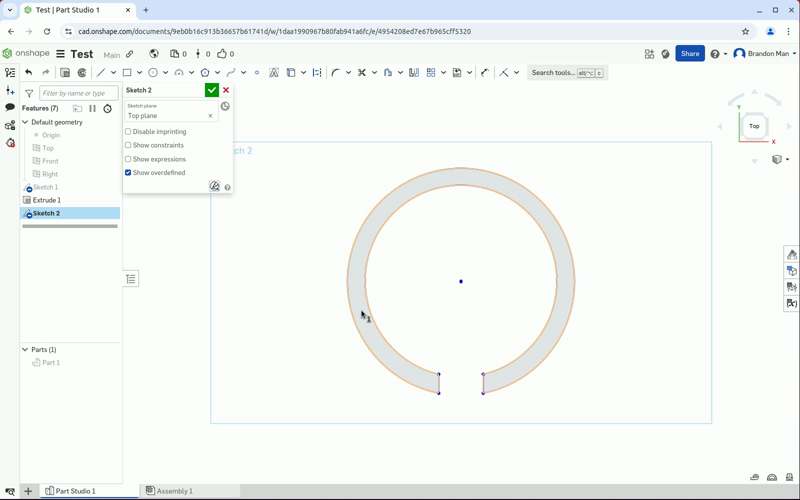
mouse_move(73, 352)
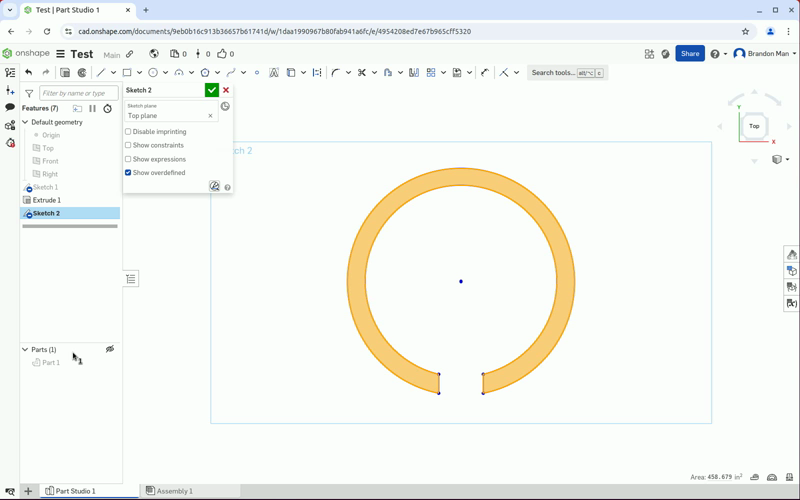
key(shift+y)
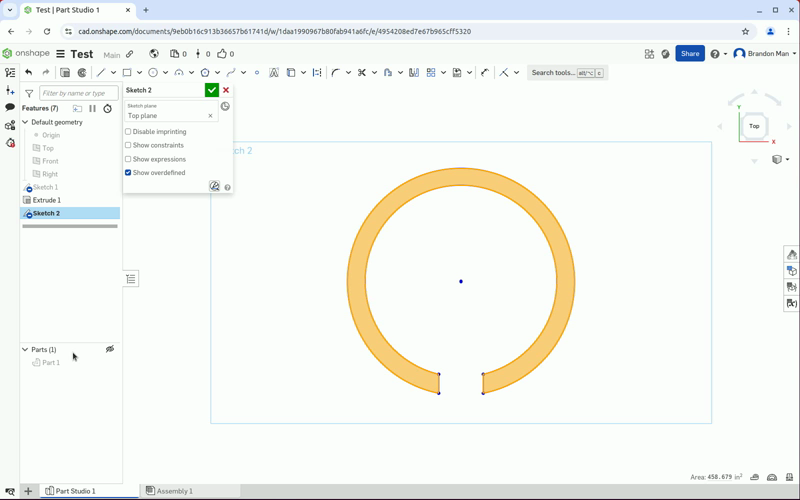
key(shift+e)
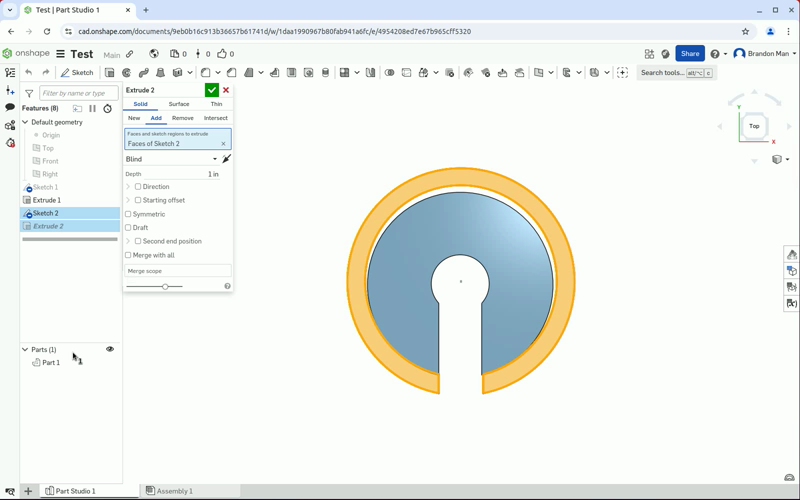
mouse_move(143, 106)
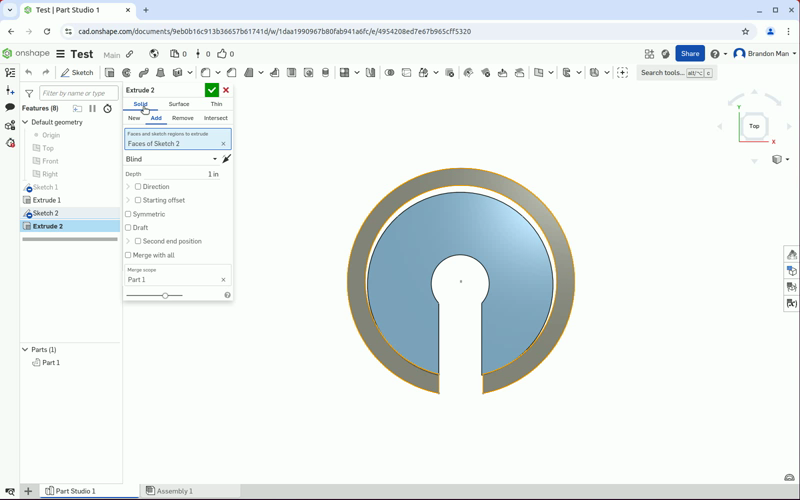
click(143, 106)
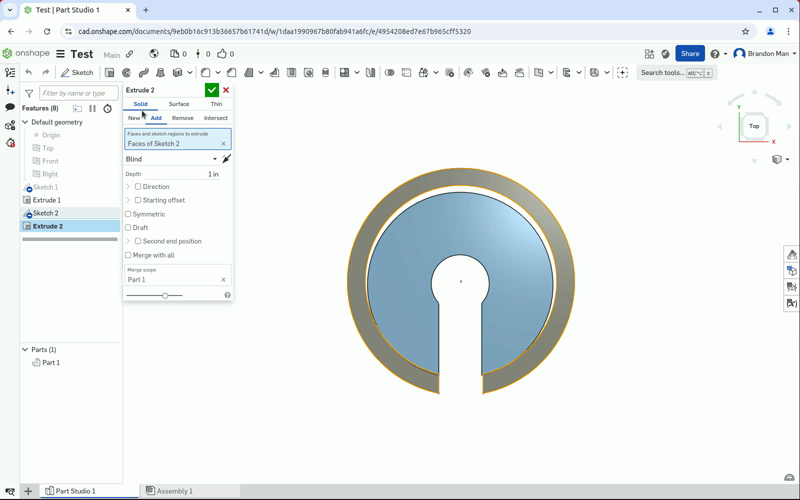
mouse_move(137, 120)
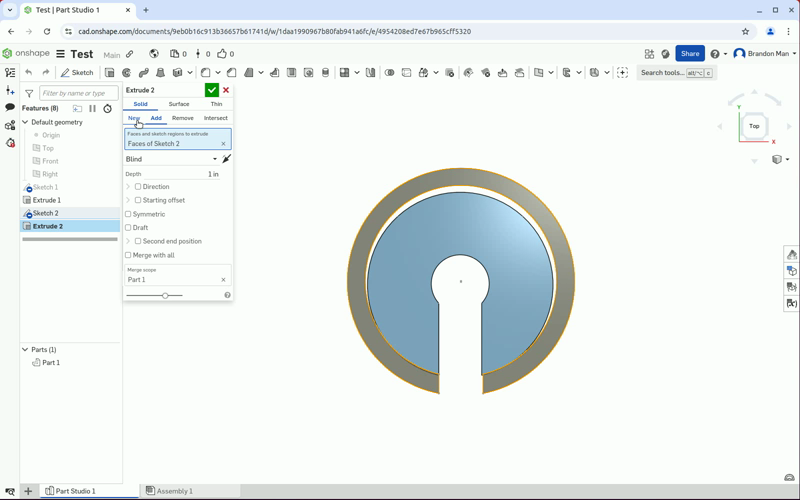
click(137, 120)
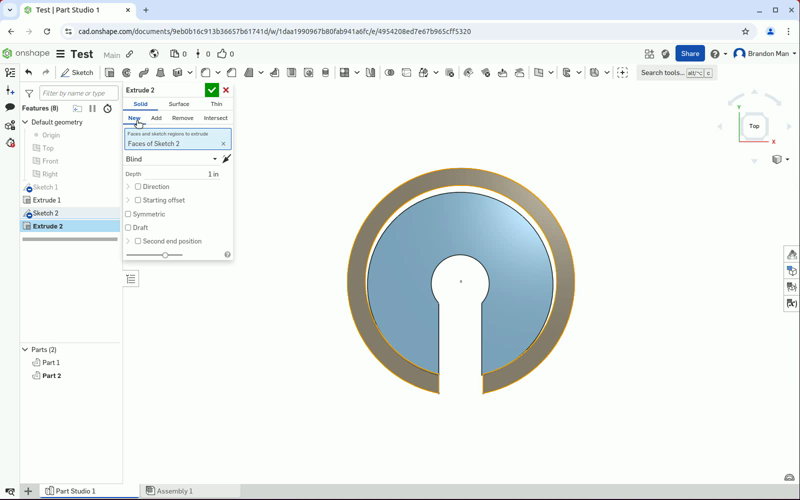
key(tab, 4)
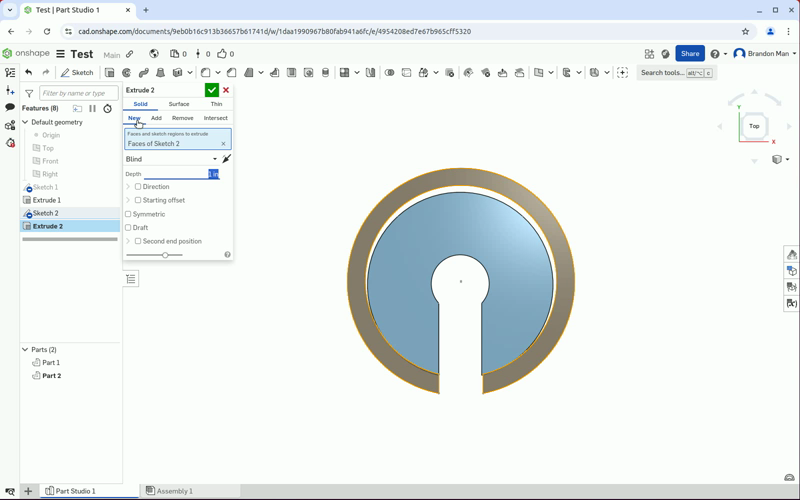
text(1.204)
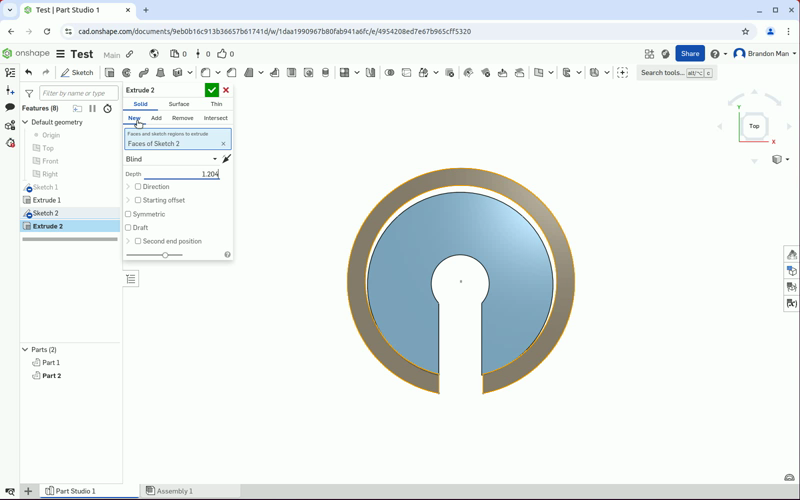
key(enter)
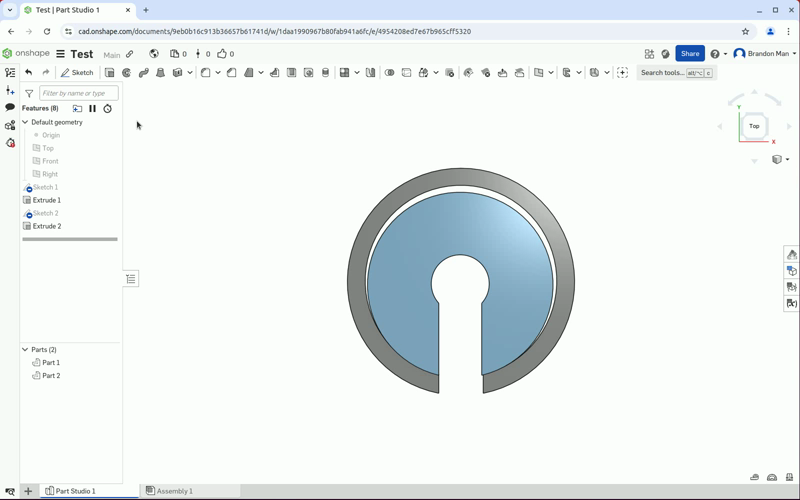
key(shift+h)
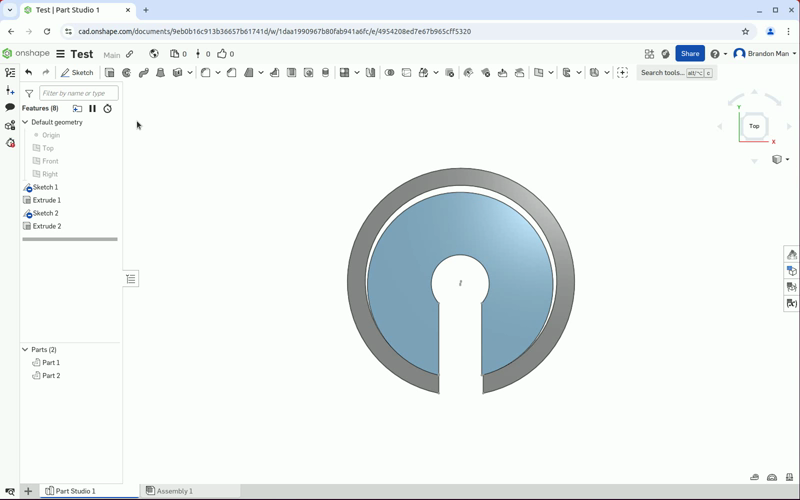
key(shift+h)
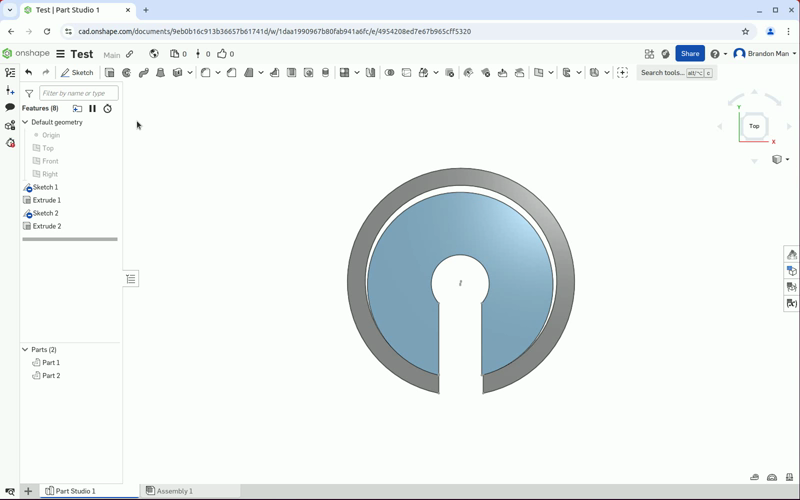
key(shift+7)
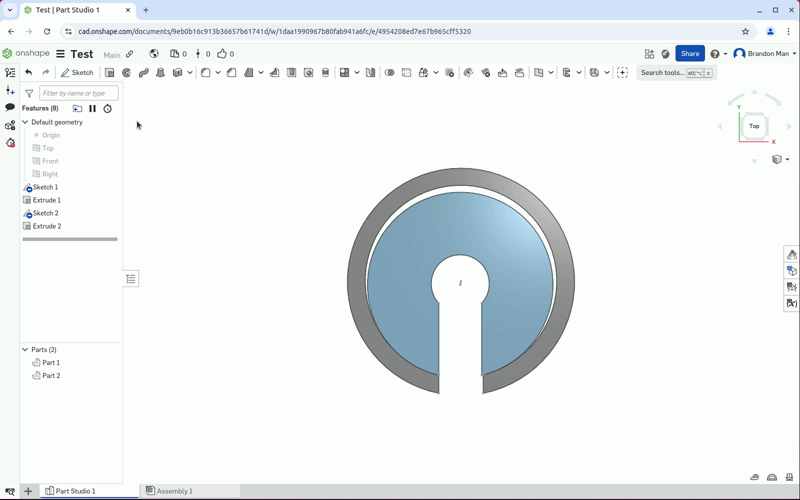
key(up, 3)
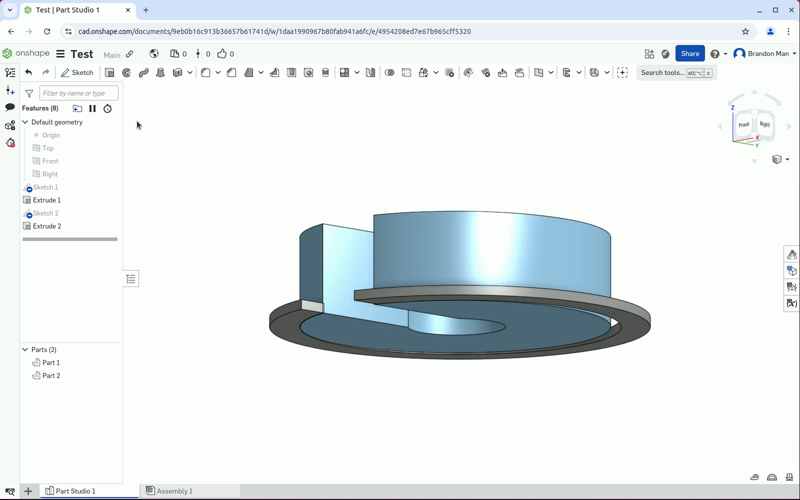
key(left, 3)
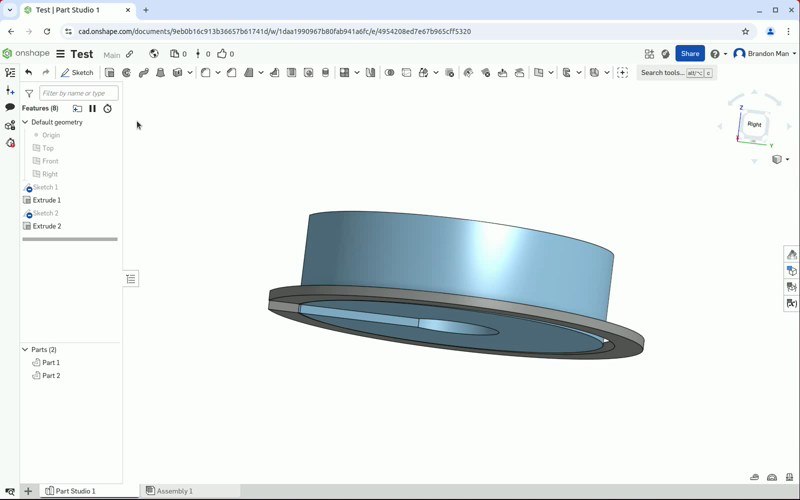
key(right, 3)
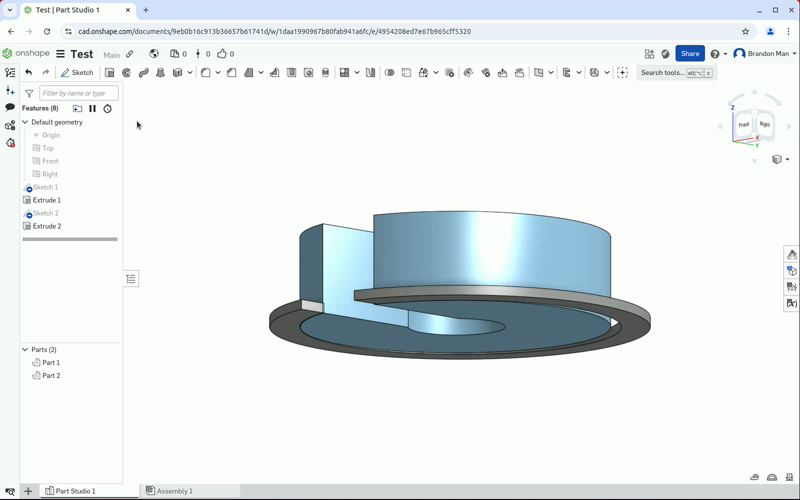
key(down, 3)
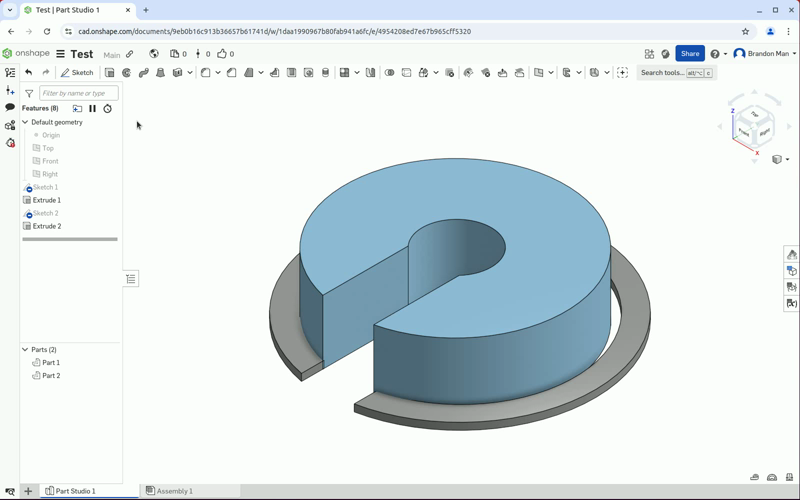
mouse_move(73, 189)
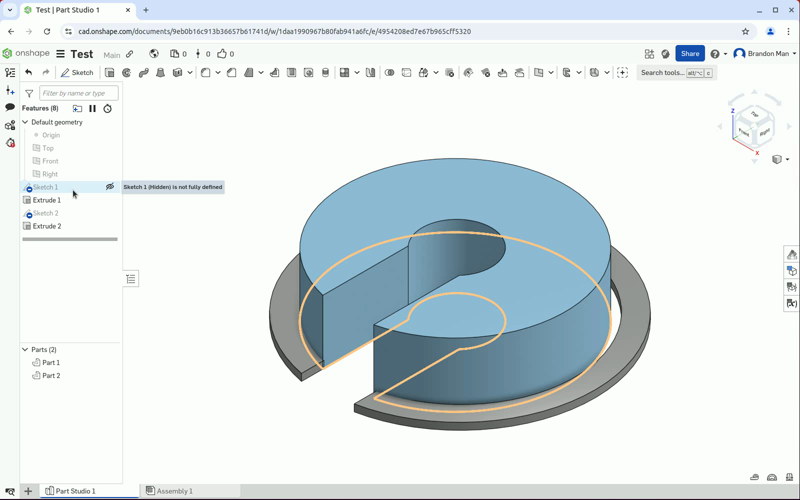
click(73, 189)